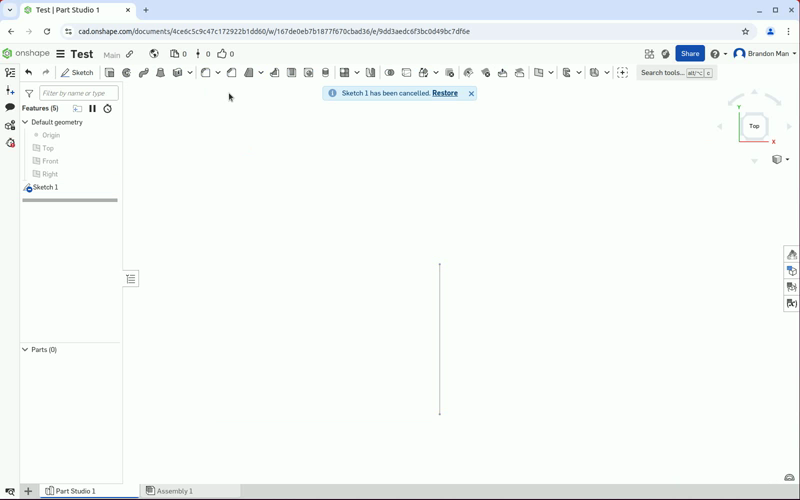
key(shift+h)
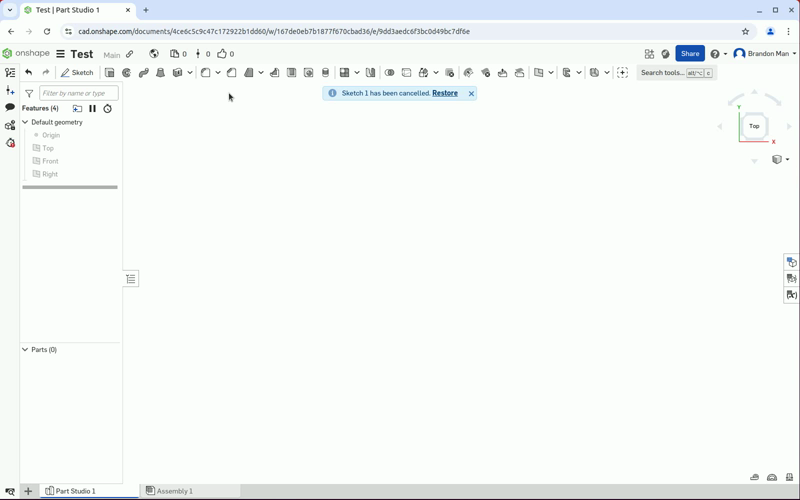
mouse_move(73, 352)
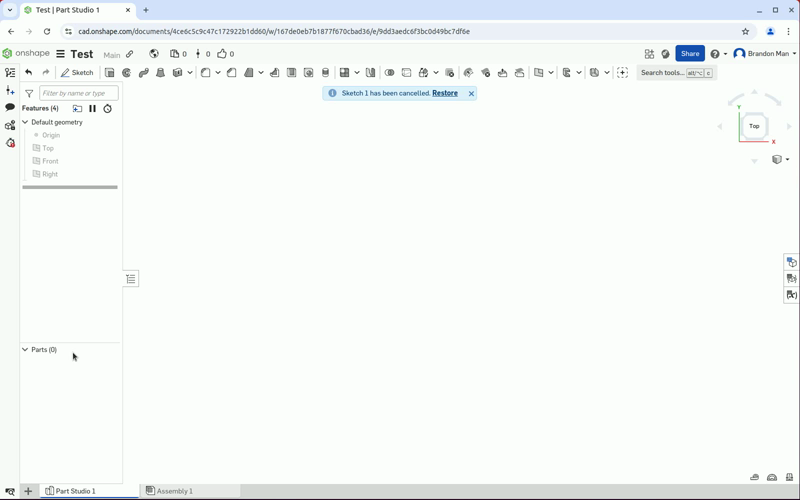
key(y)
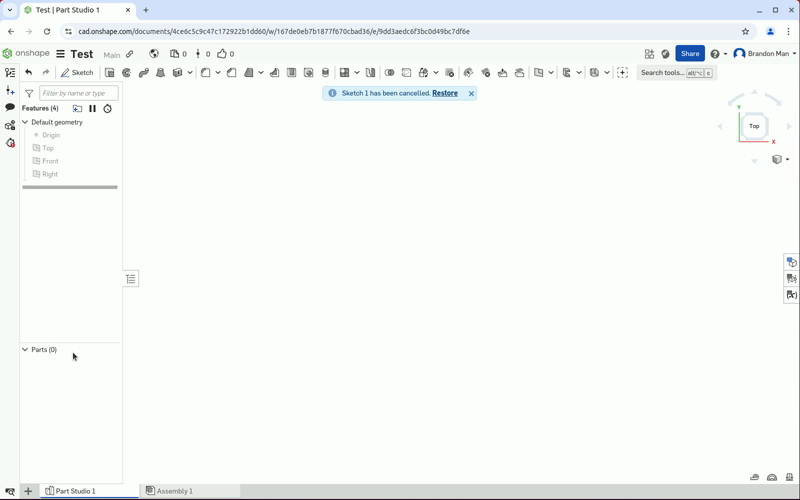
key(shift+p)
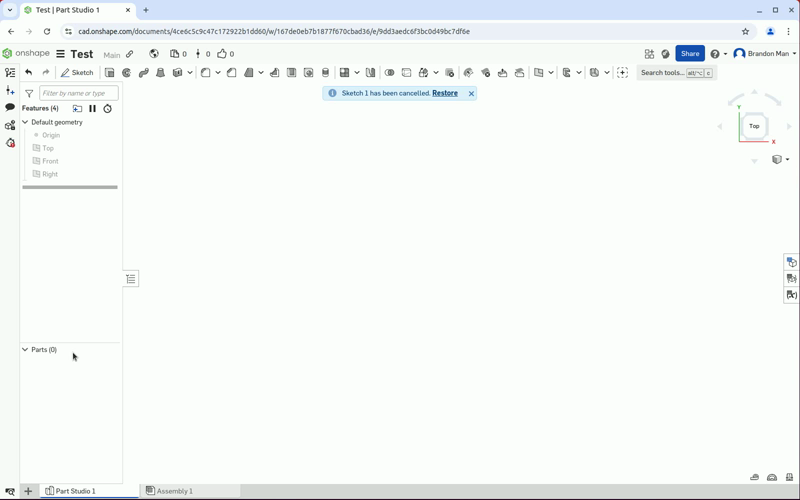
key(space)
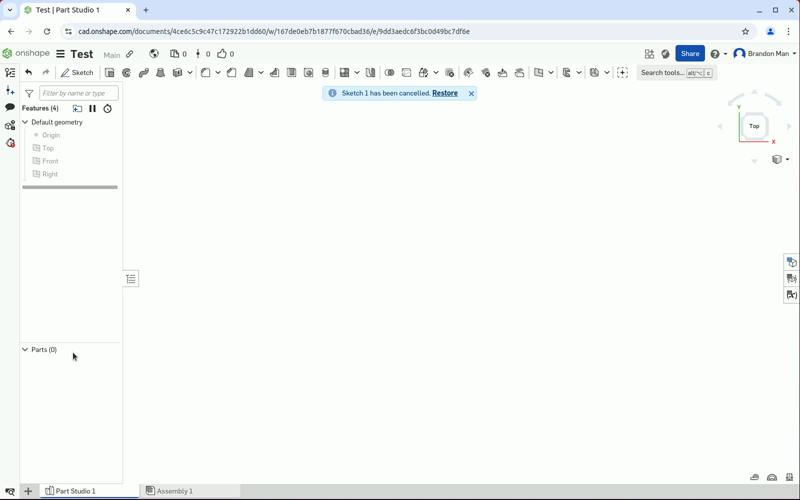
key_down(shift)
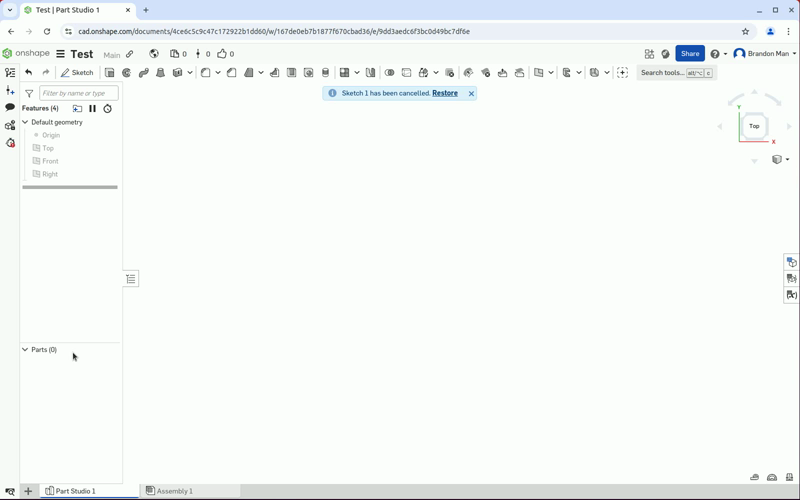
key(up)
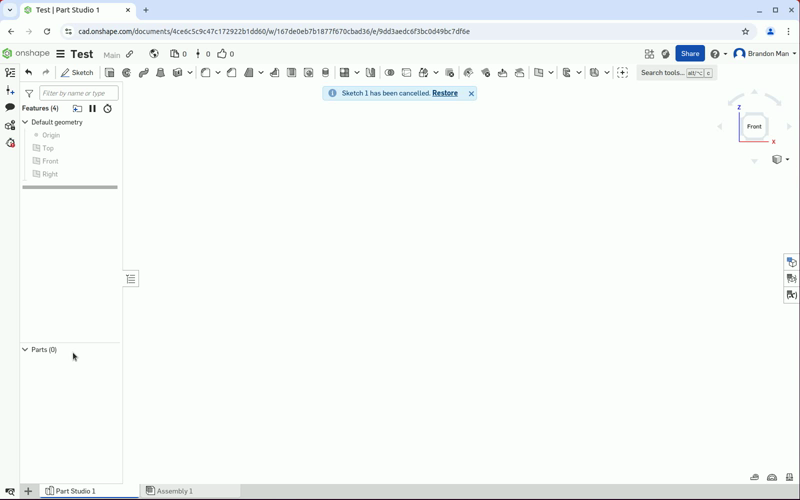
key_up(shift)
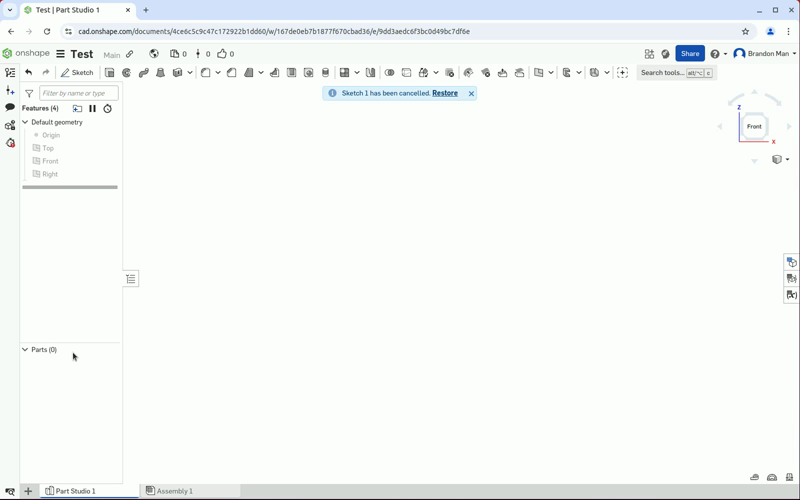
mouse_move(73, 352)
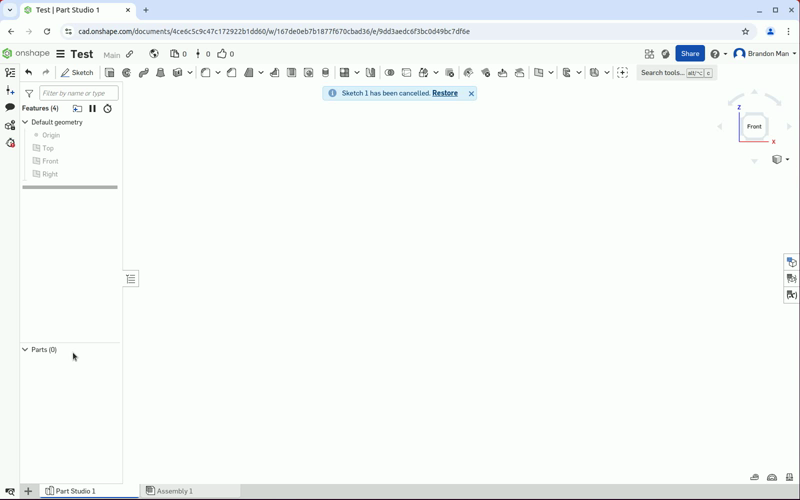
key(shift+y)
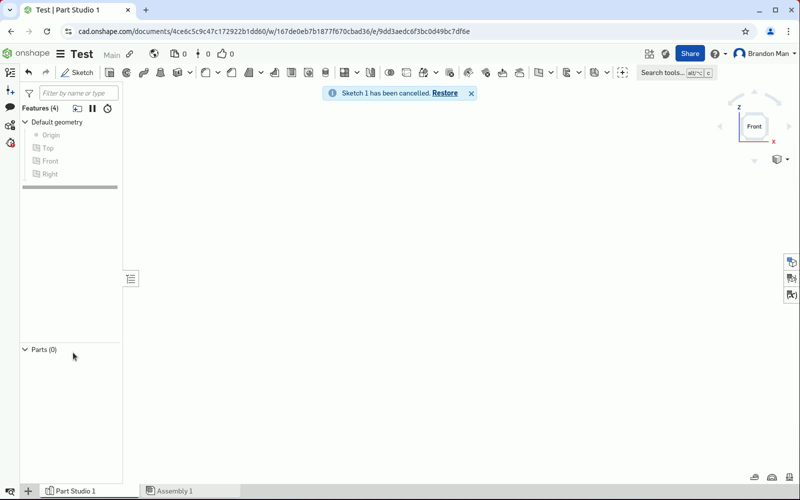
key(shift+s)
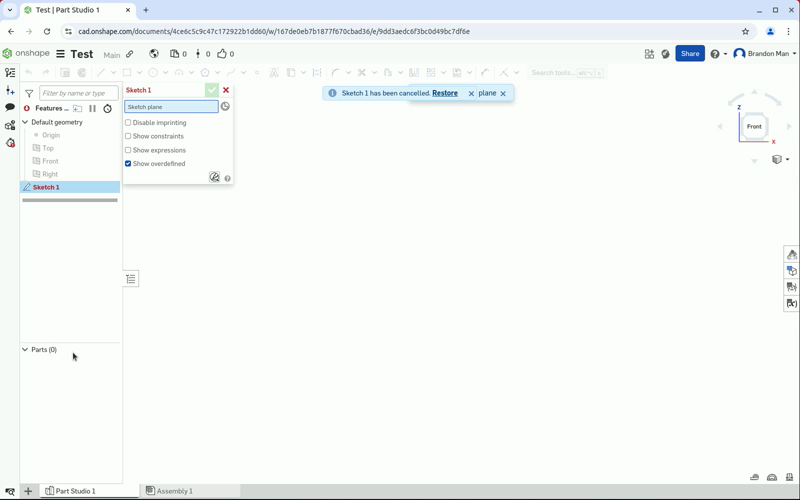
mouse_move(73, 163)
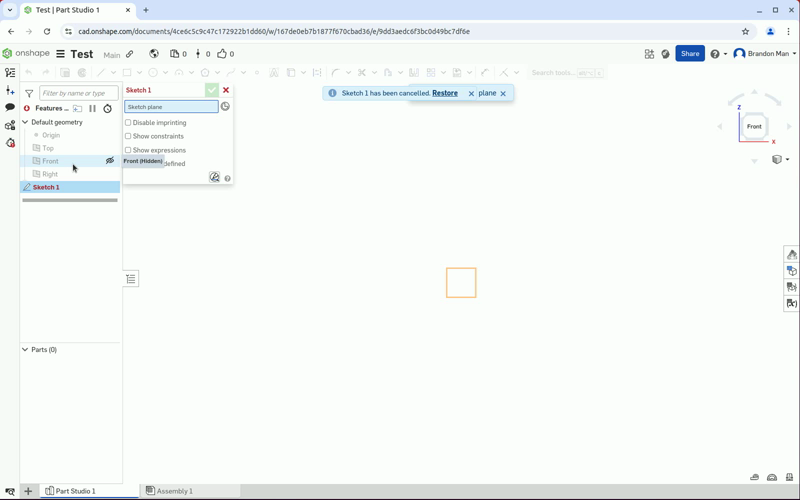
click(73, 163)
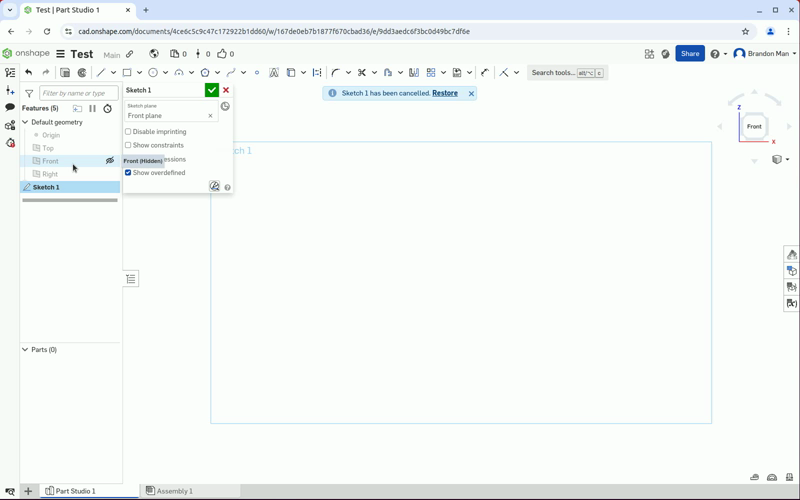
mouse_move(73, 352)
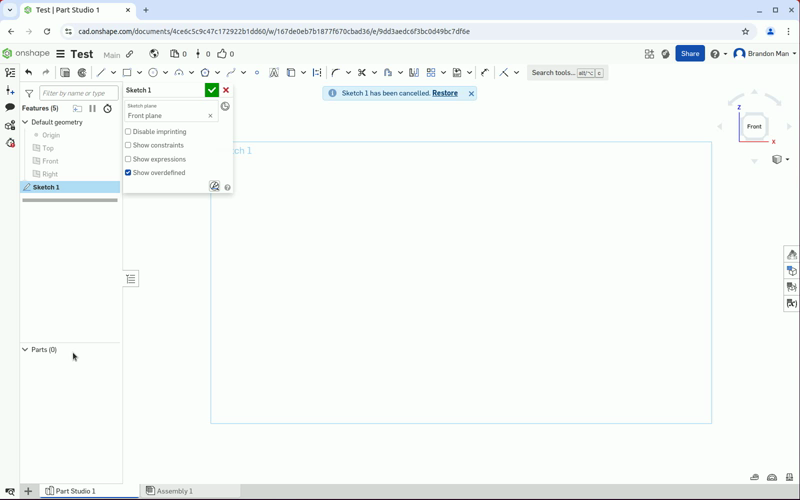
key(y)
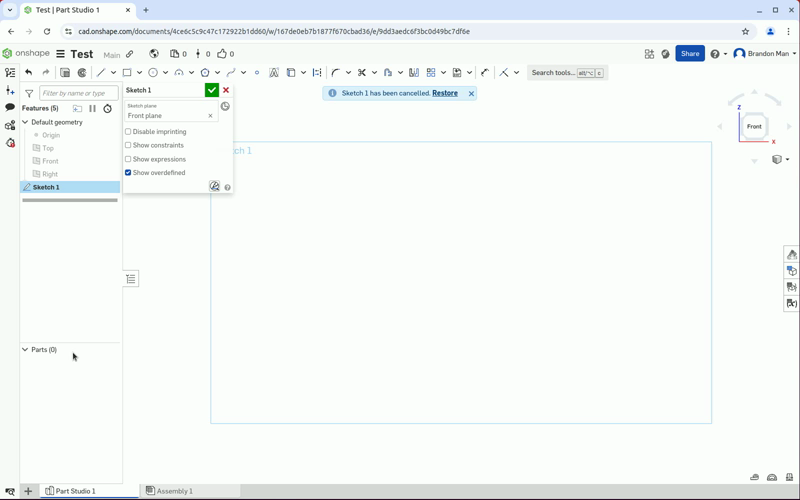
key(l)
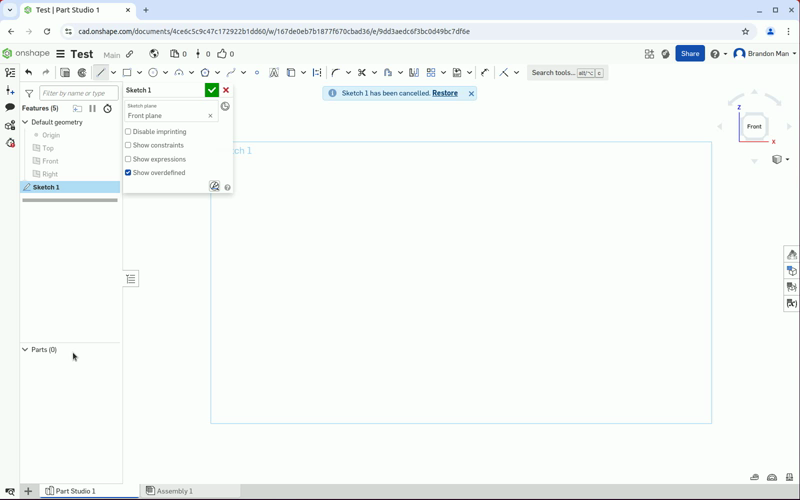
key_down(shift)
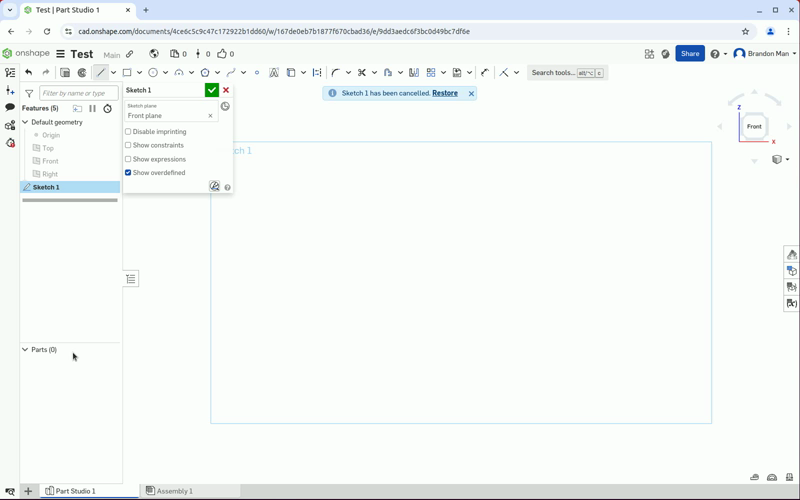
mouse_move(406, 318)
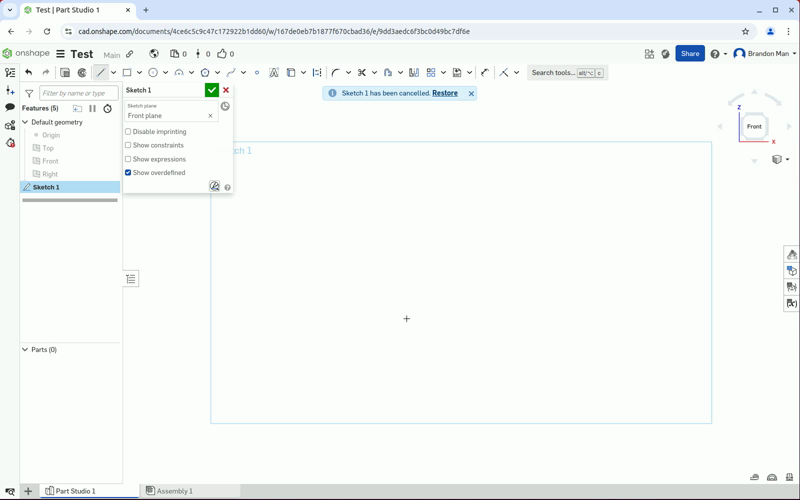
click(406, 318)
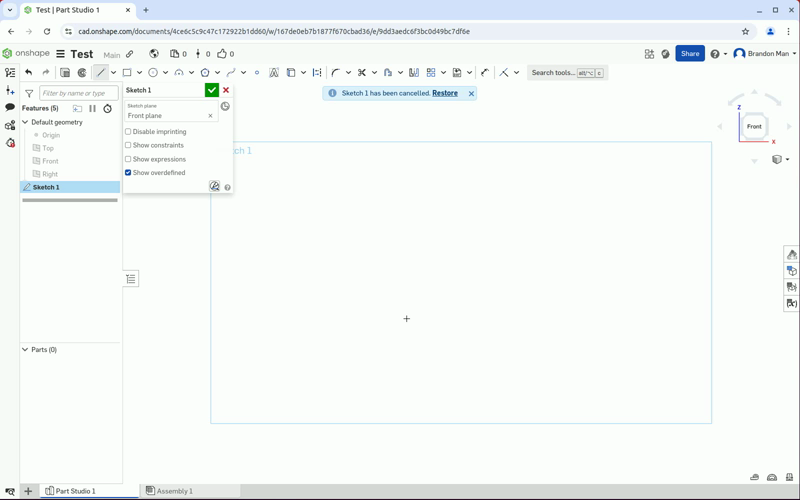
key_up(shift)
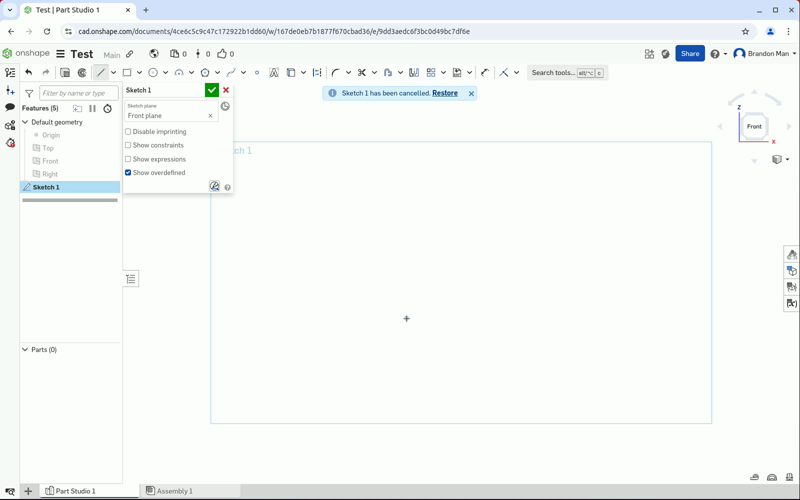
key_down(shift)
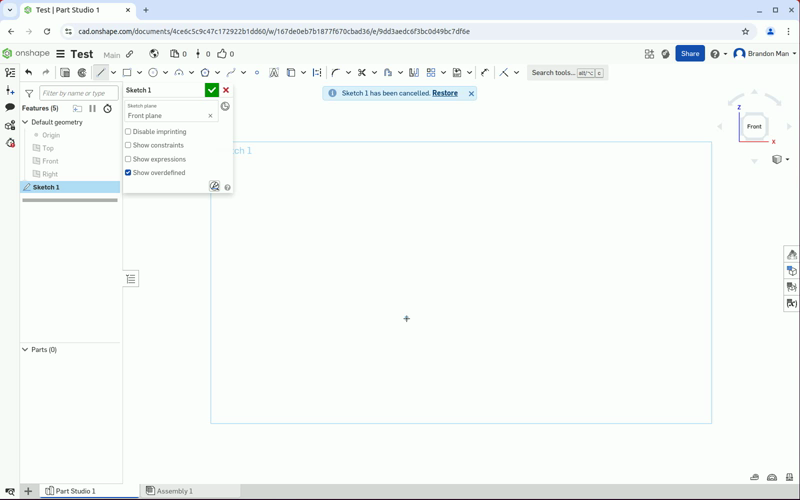
mouse_move(519, 318)
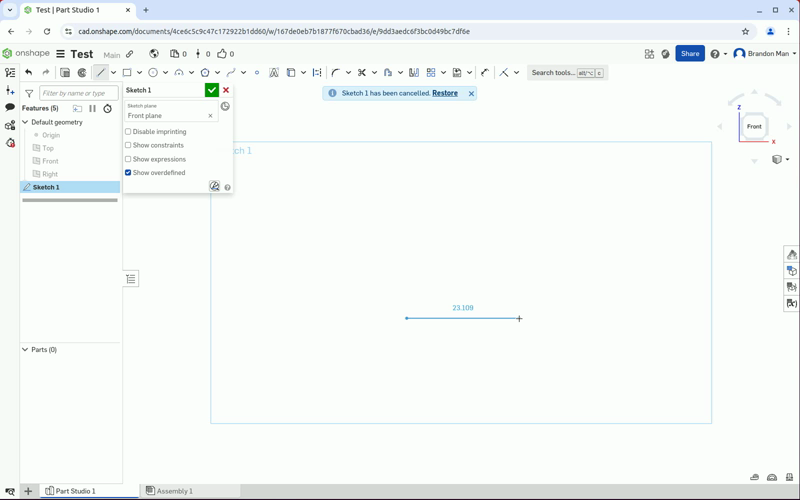
click(519, 318)
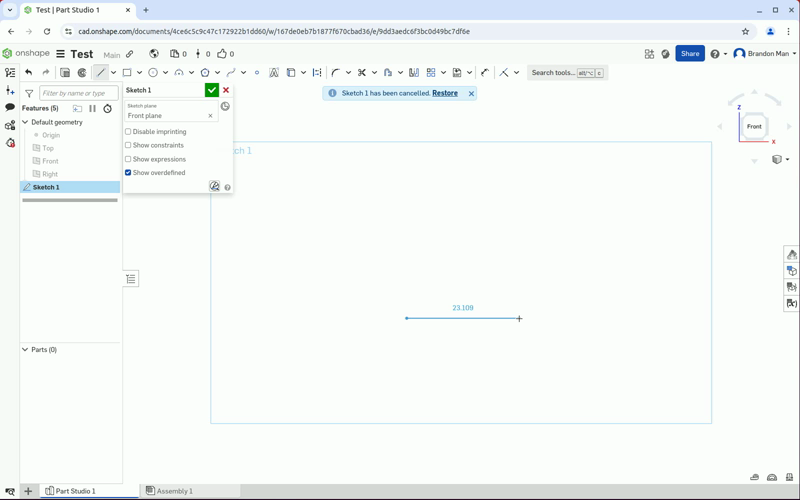
key_up(shift)
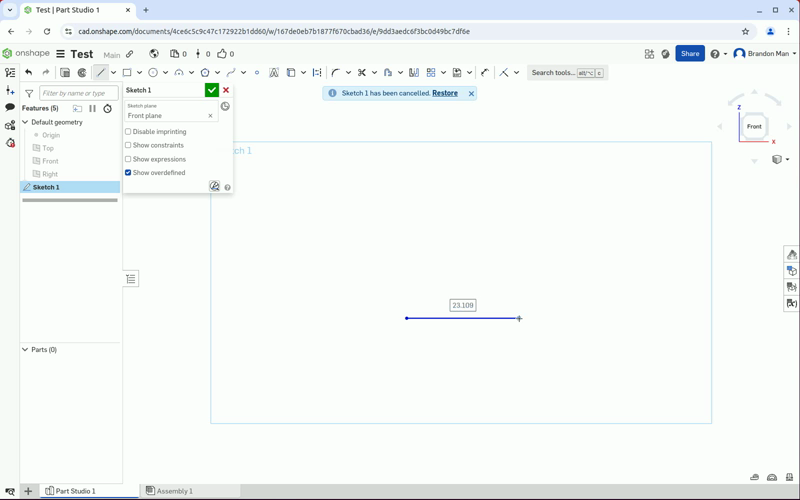
key_down(shift)
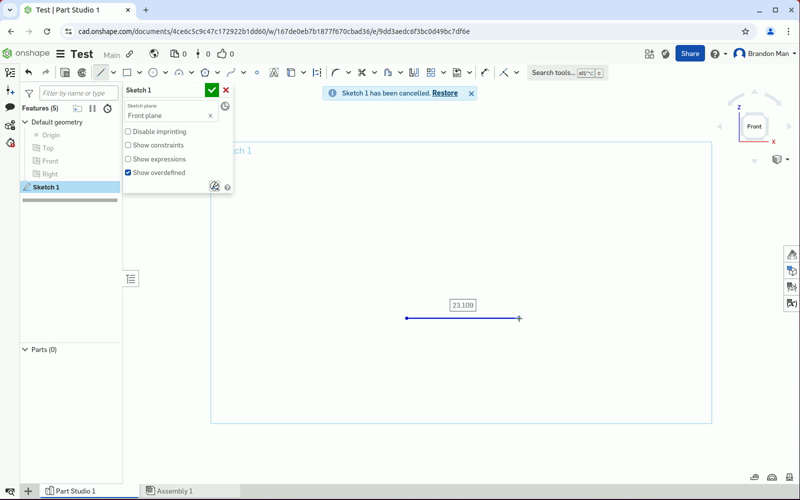
mouse_move(519, 205)
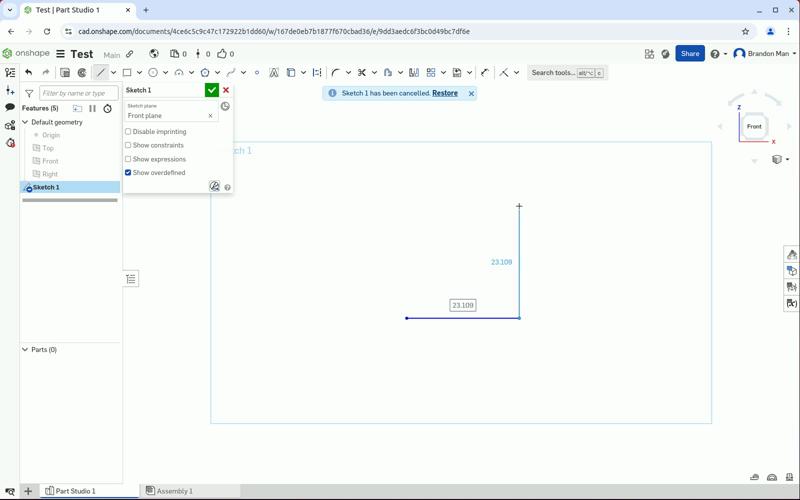
click(519, 205)
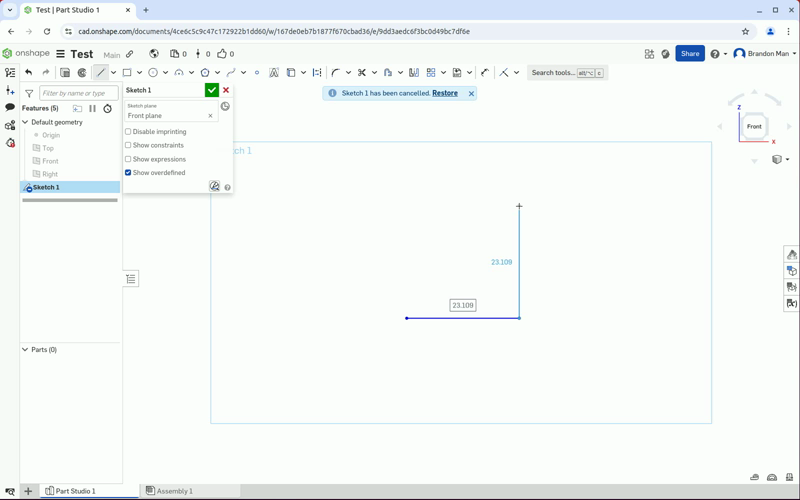
key_up(shift)
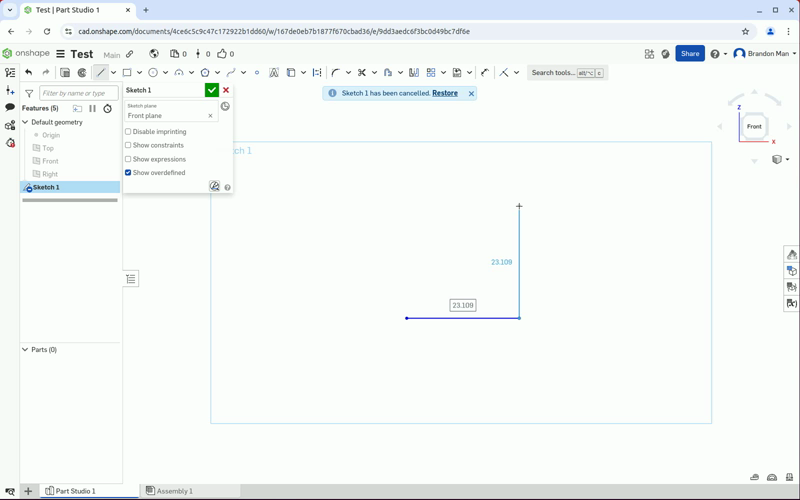
key_down(shift)
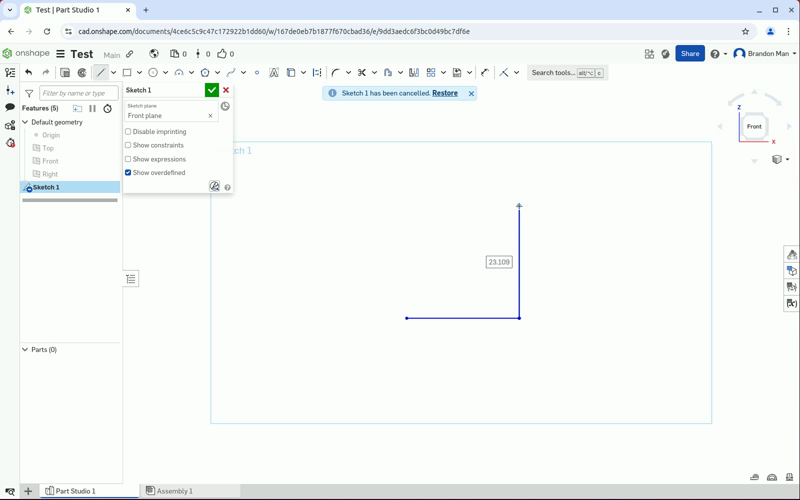
mouse_move(406, 205)
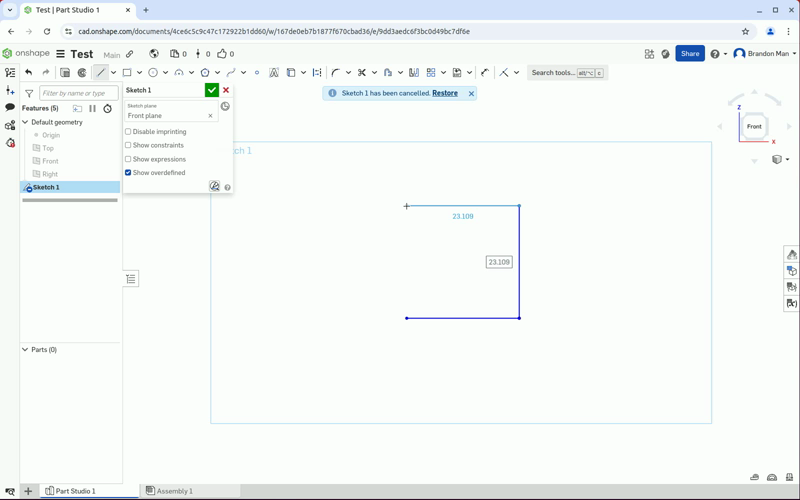
click(406, 205)
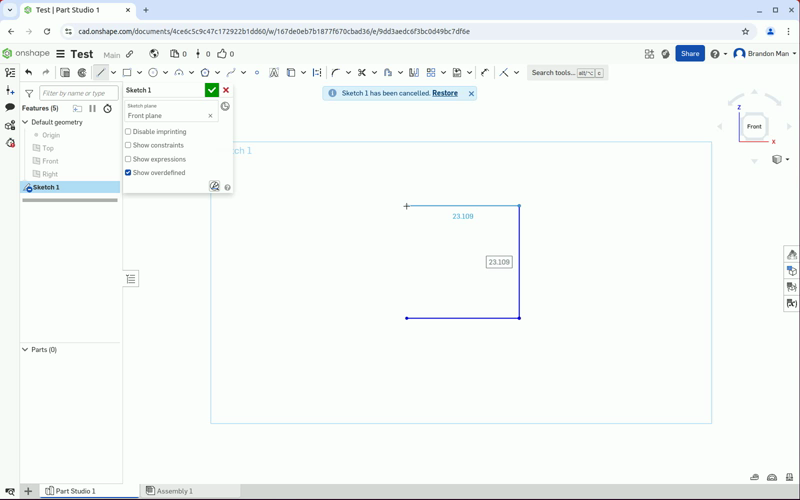
key_up(shift)
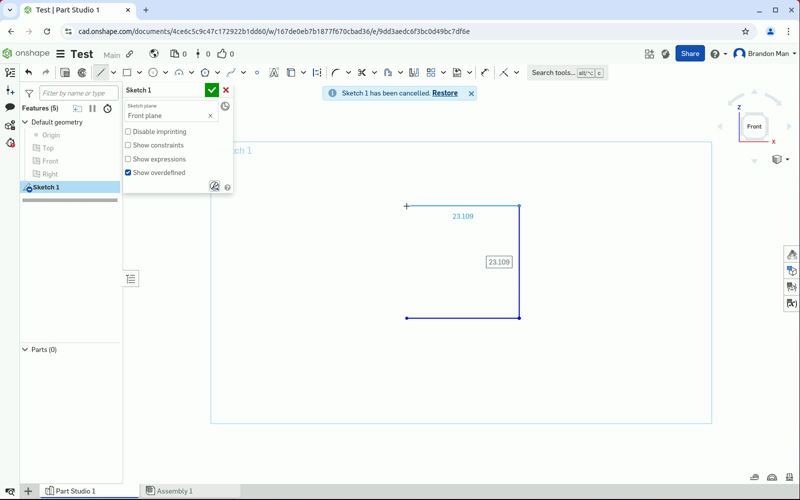
key_down(shift)
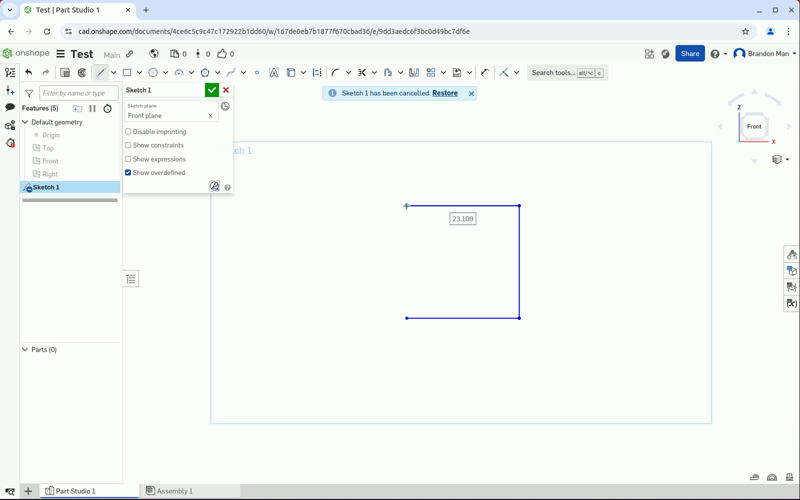
mouse_move(406, 318)
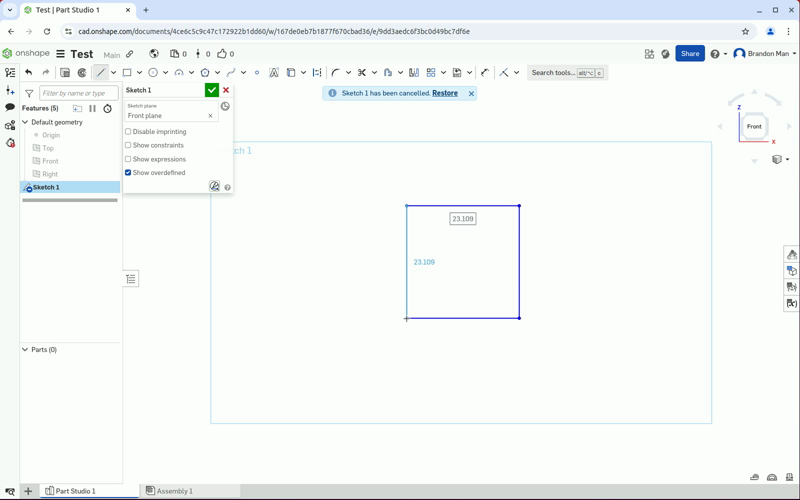
key_up(shift)
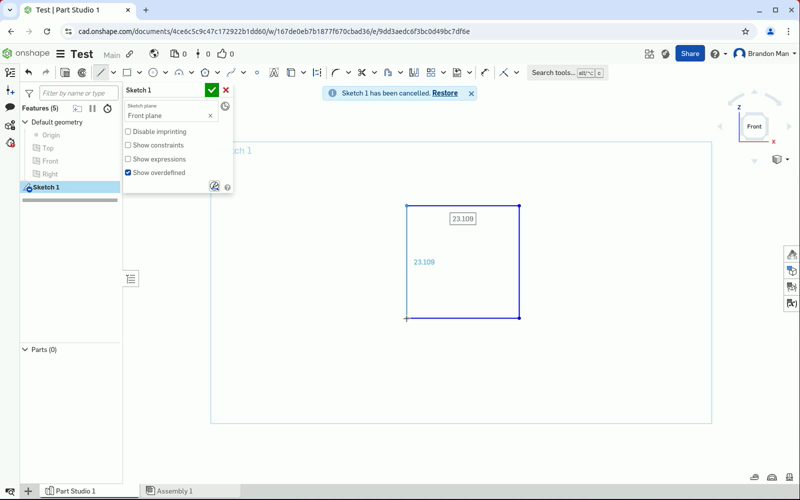
click(406, 318)
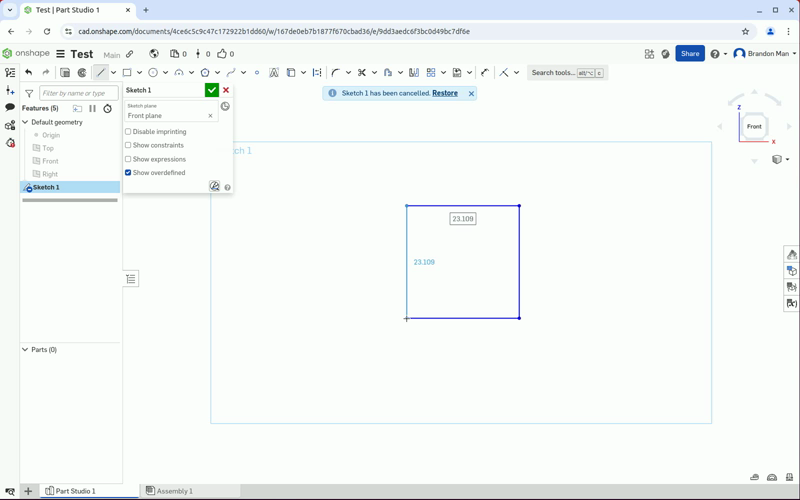
key(esc)
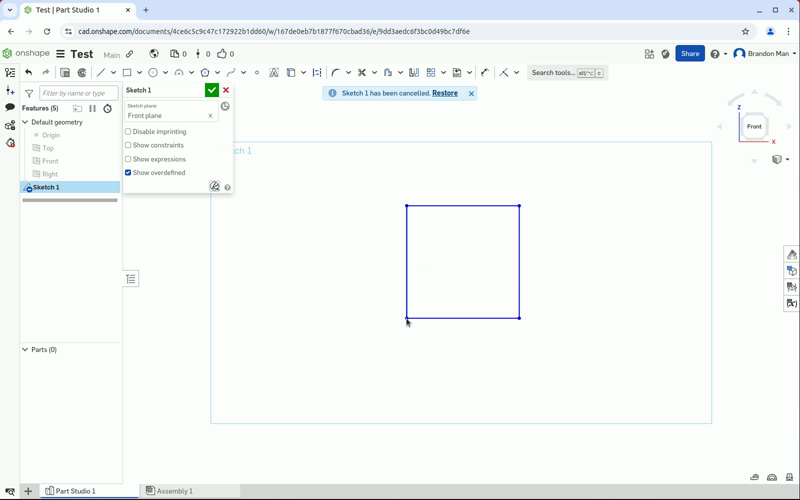
mouse_move(480, 254)
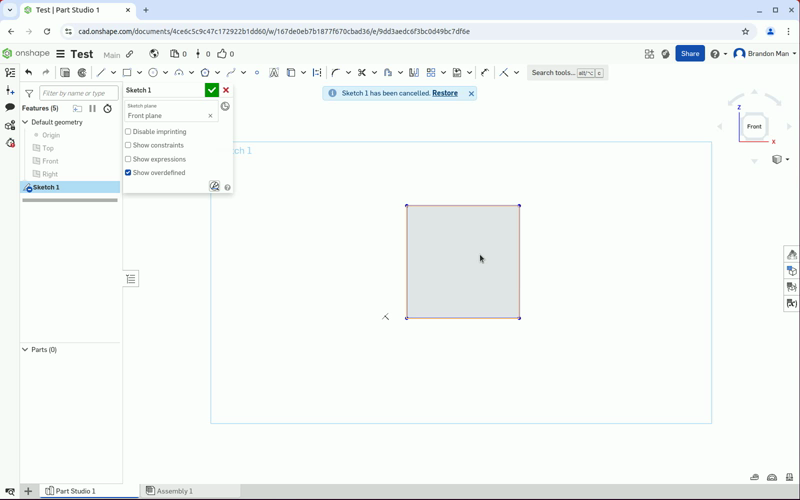
click(480, 254)
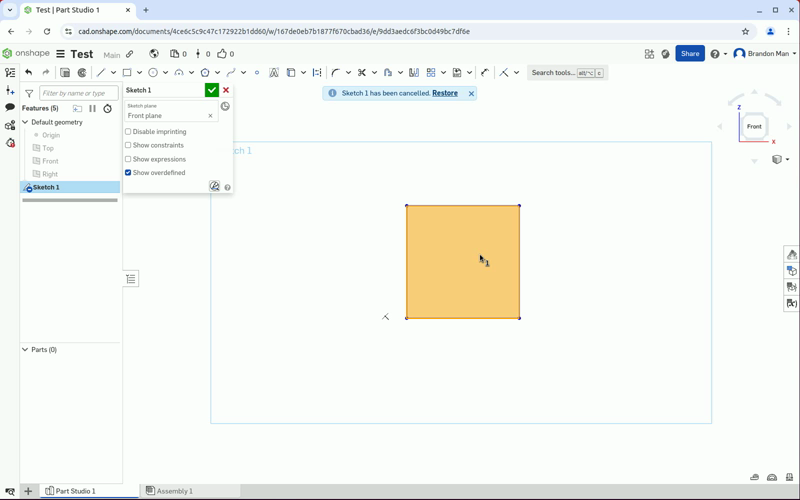
mouse_move(73, 352)
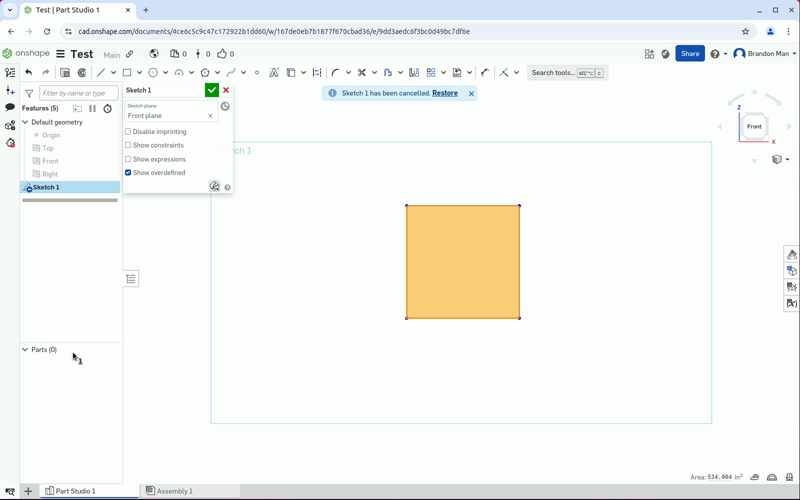
key(shift+y)
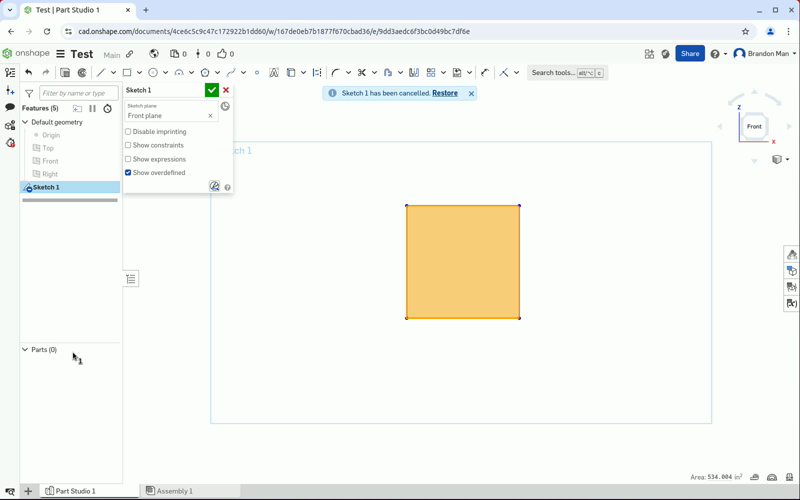
key(shift+e)
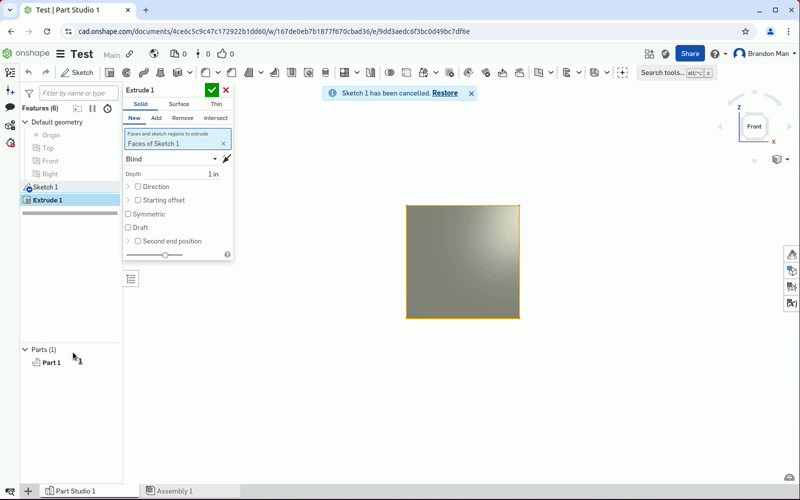
mouse_move(143, 106)
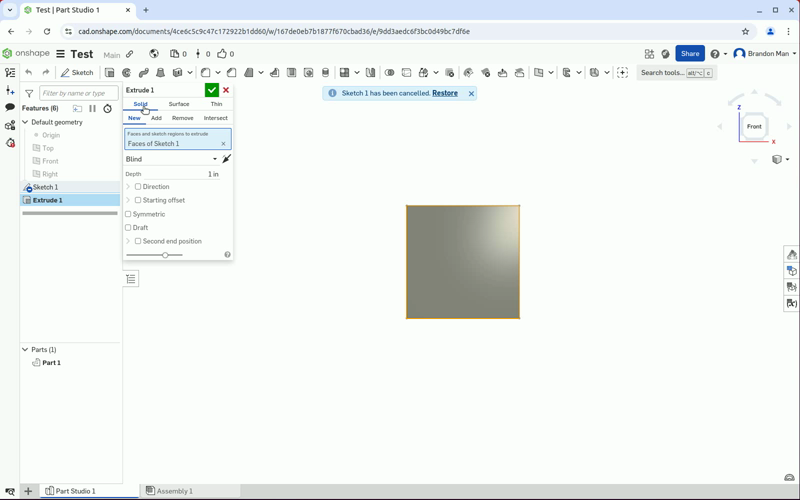
click(143, 106)
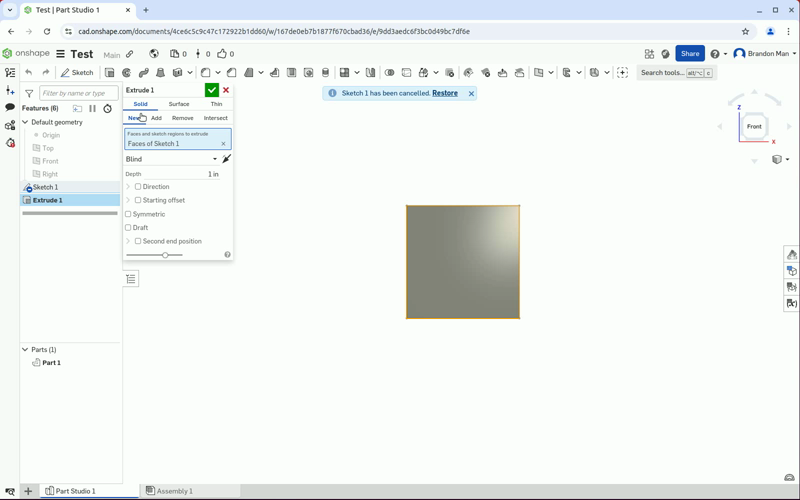
mouse_move(137, 120)
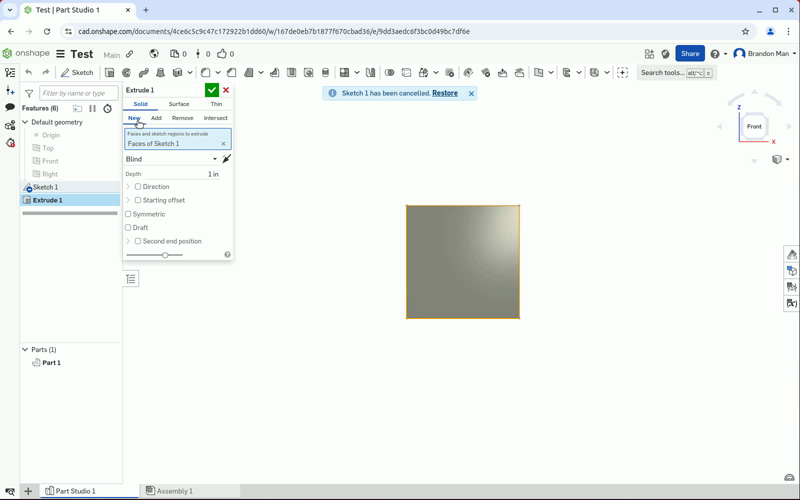
click(137, 120)
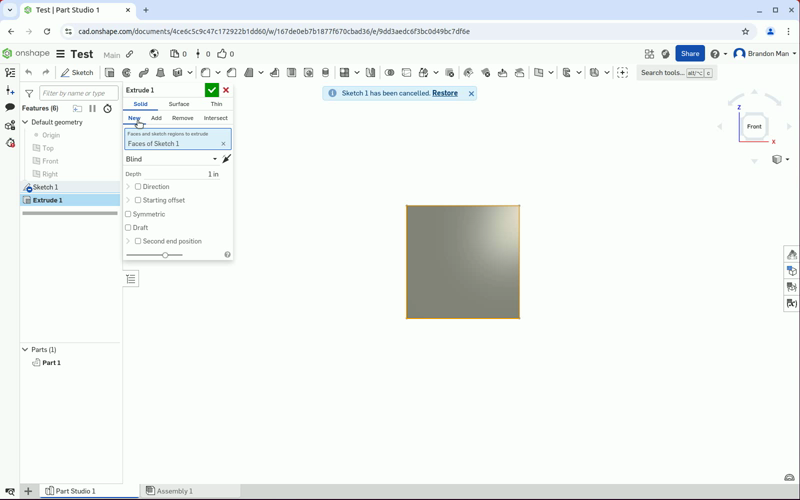
key(tab, 4)
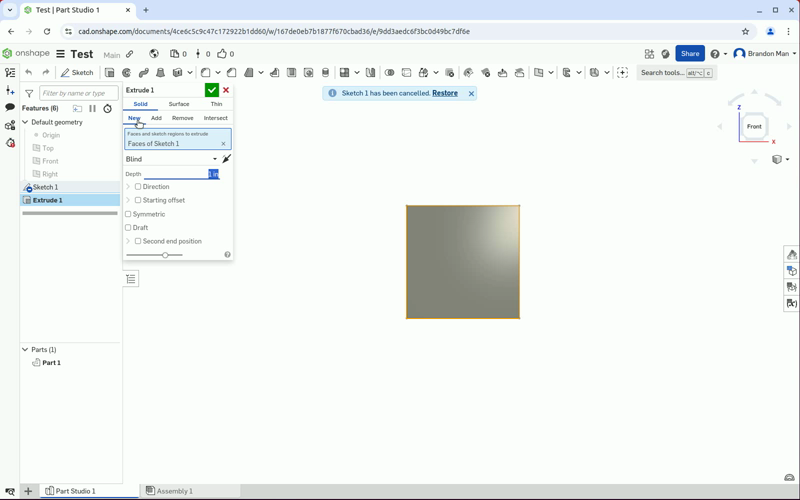
text(23.108)
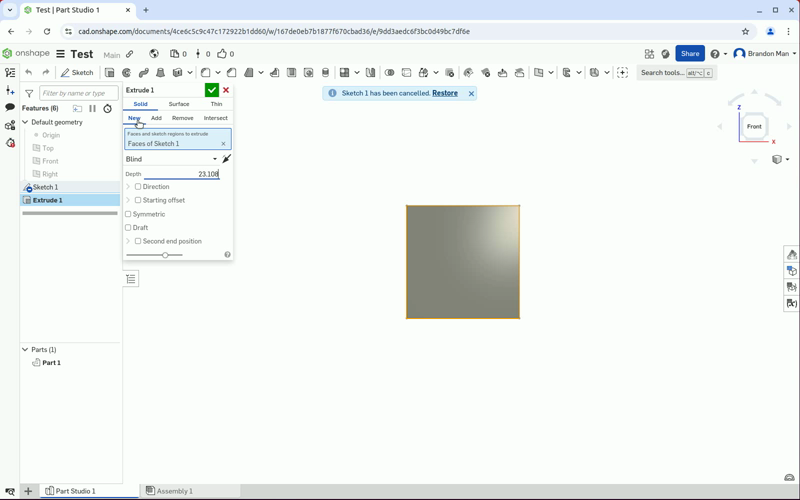
key(enter)
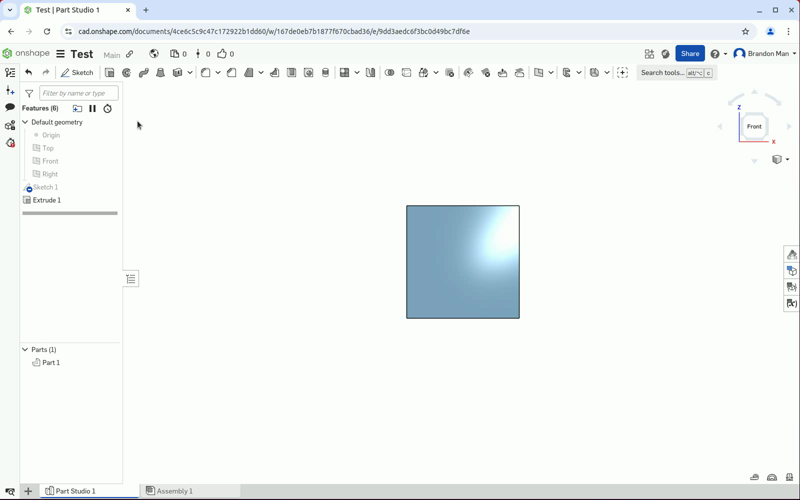
key(shift+h)
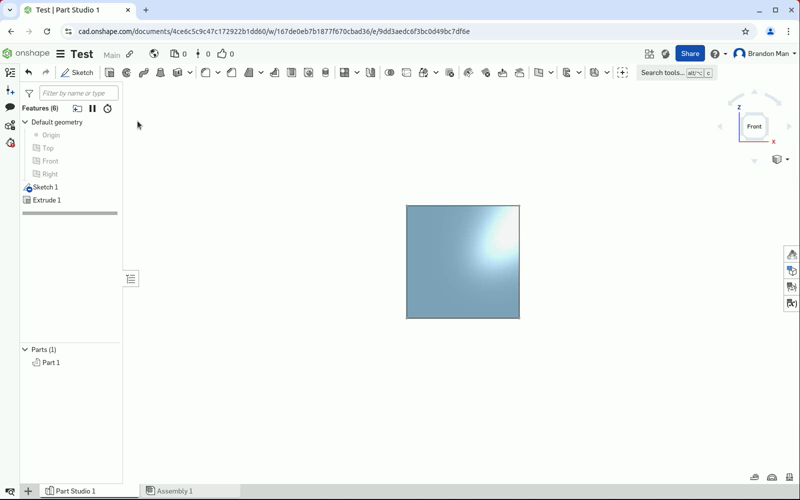
key(shift+h)
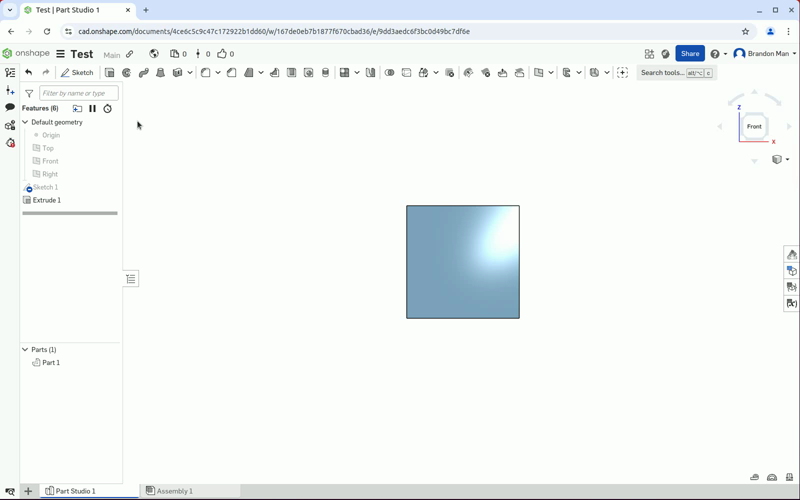
mouse_move(73, 189)
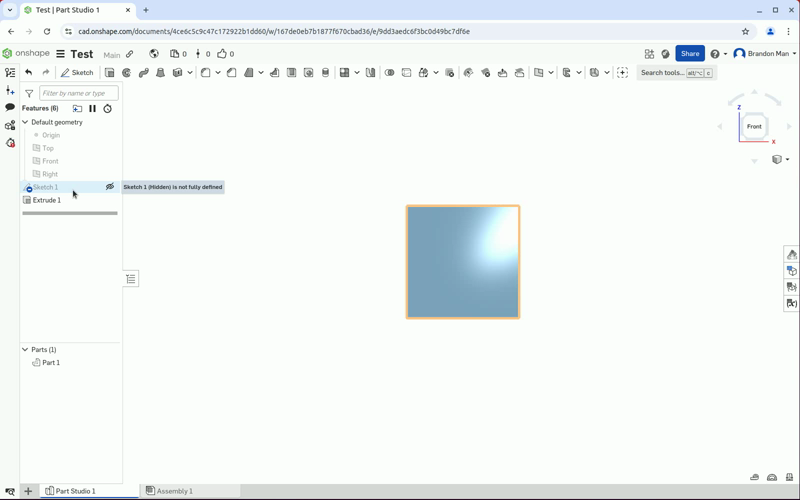
click(73, 189)
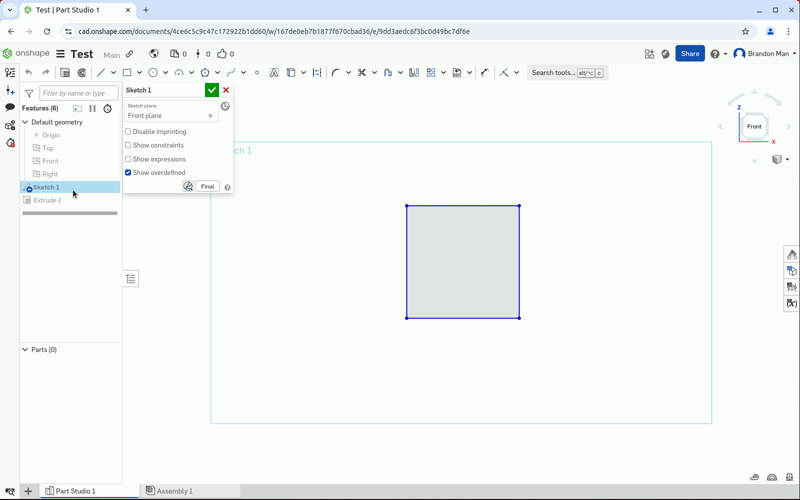
mouse_move(229, 92)
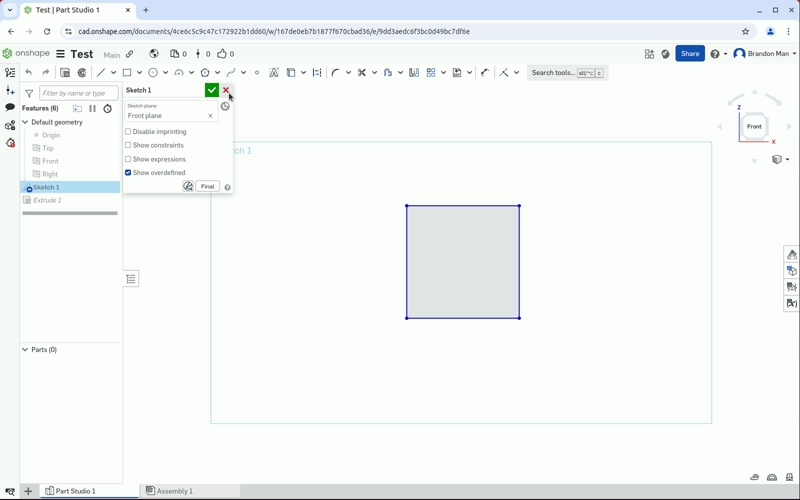
click(229, 92)
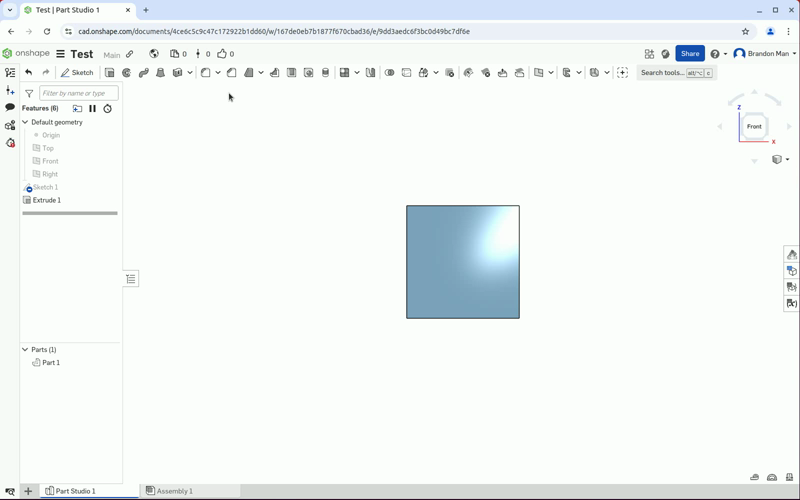
mouse_move(541, 75)
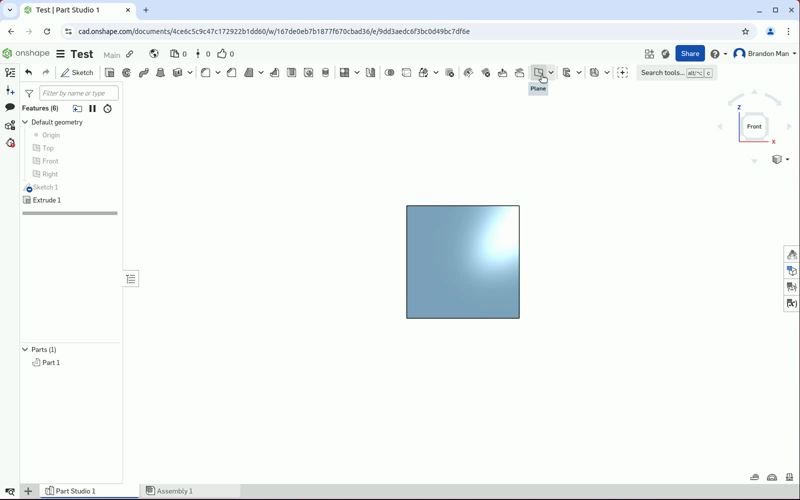
click(541, 75)
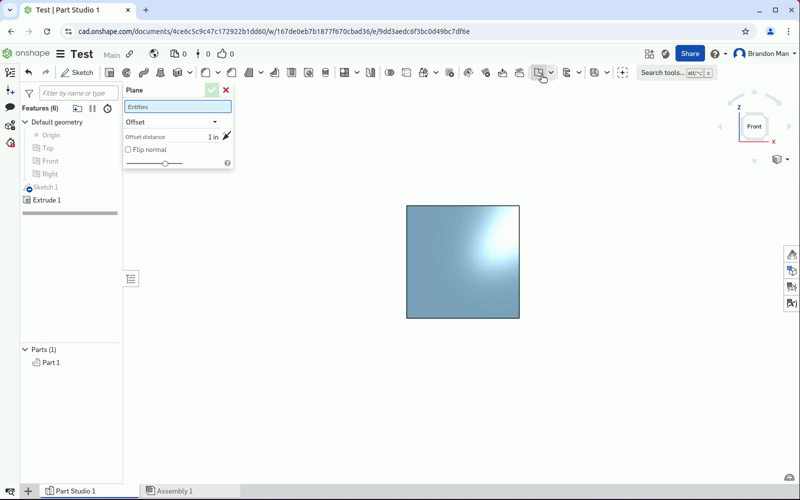
mouse_move(73, 163)
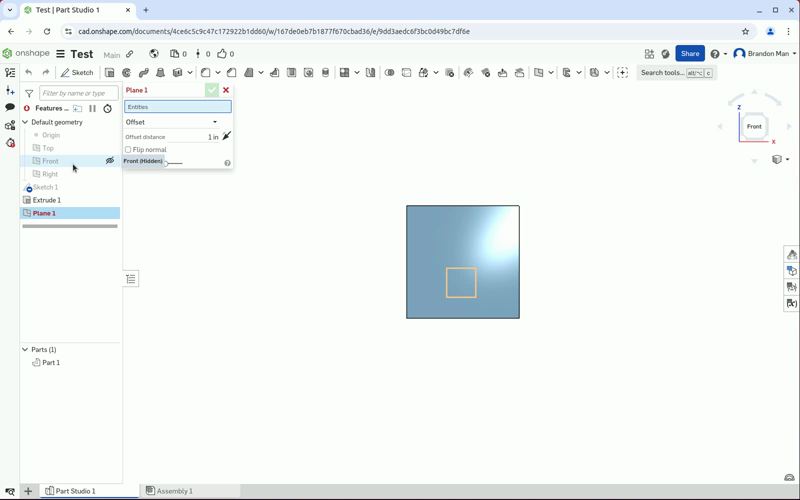
click(73, 163)
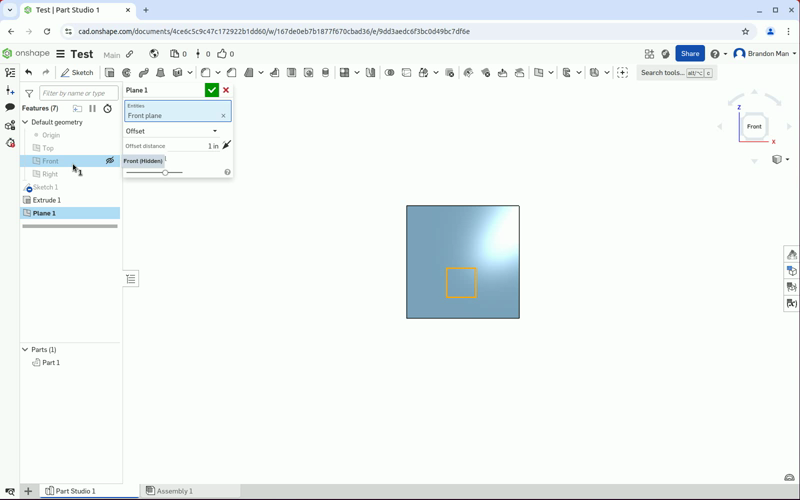
key(tab, 2)
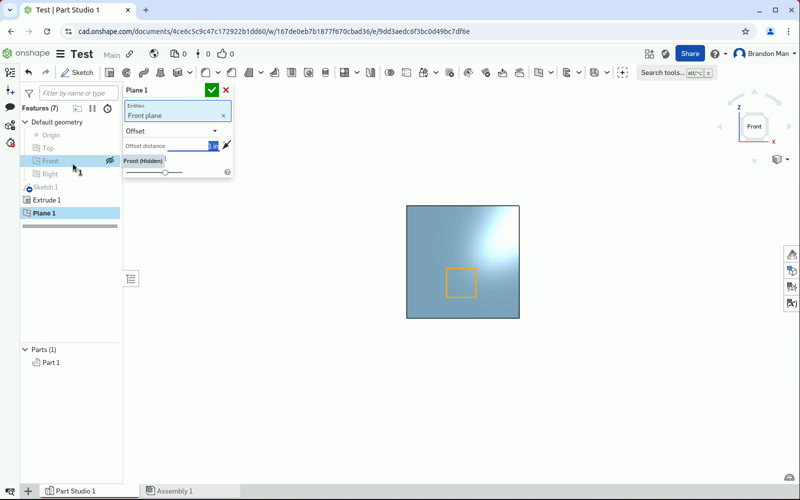
text(23.108)
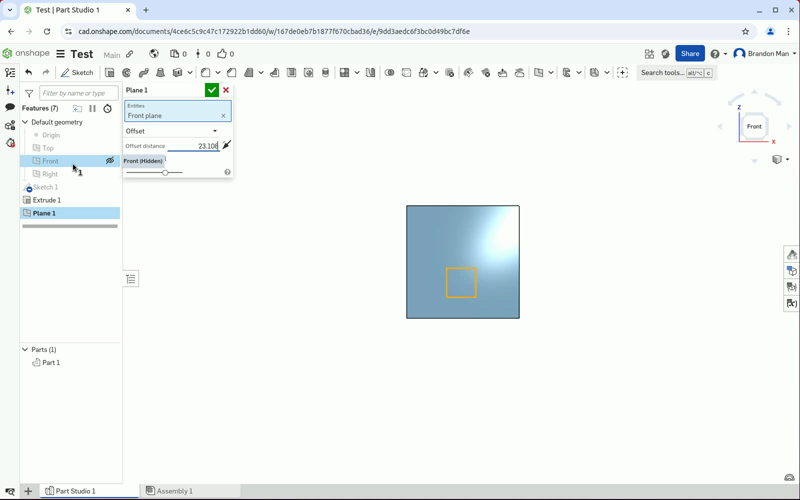
key(enter, 2)
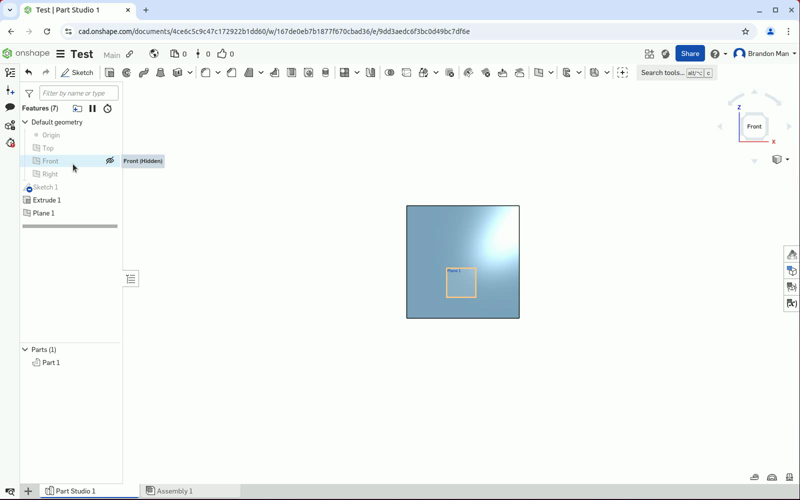
key(shift+s)
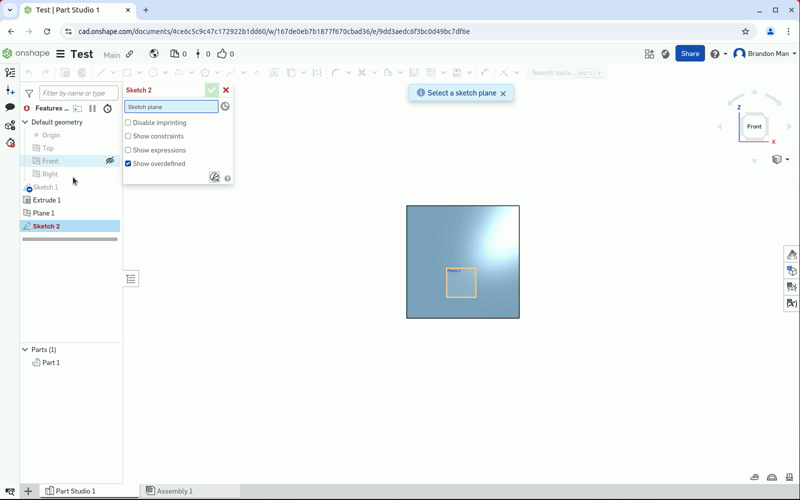
mouse_move(73, 215)
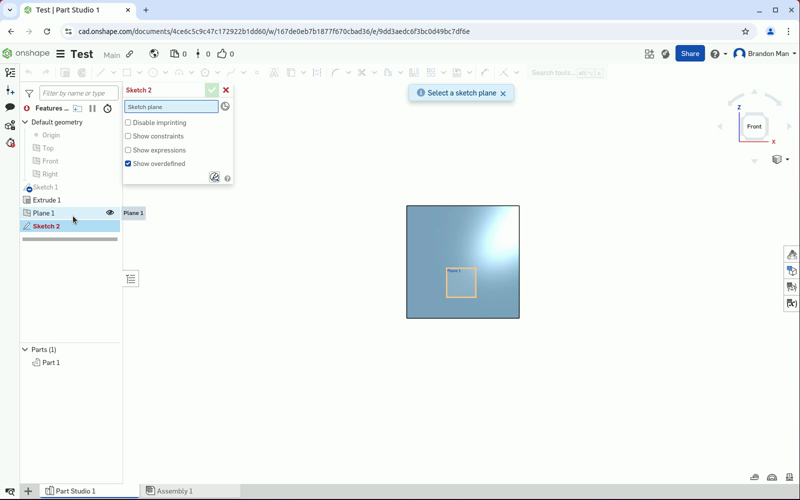
click(73, 215)
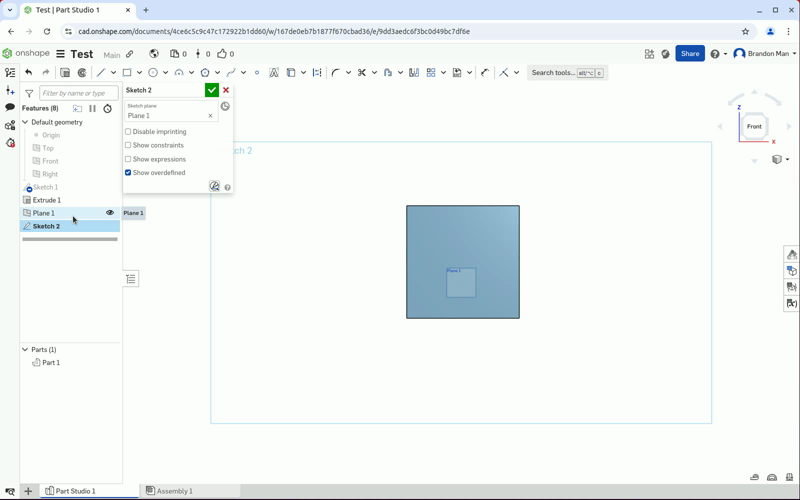
mouse_move(73, 352)
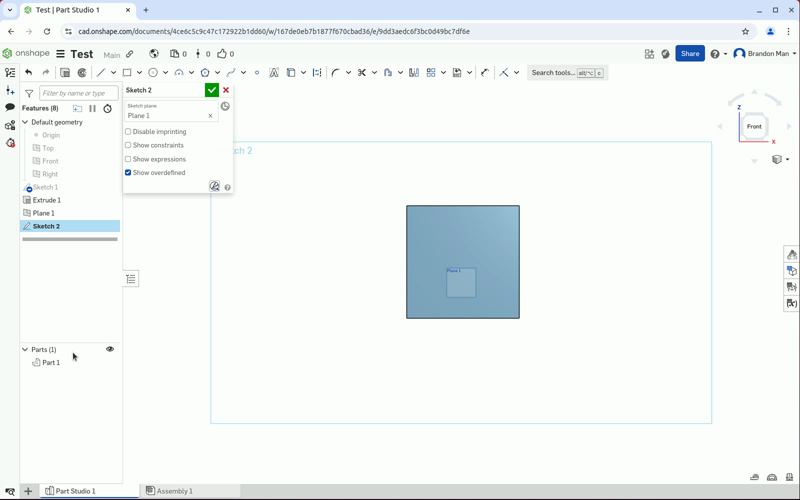
key(y)
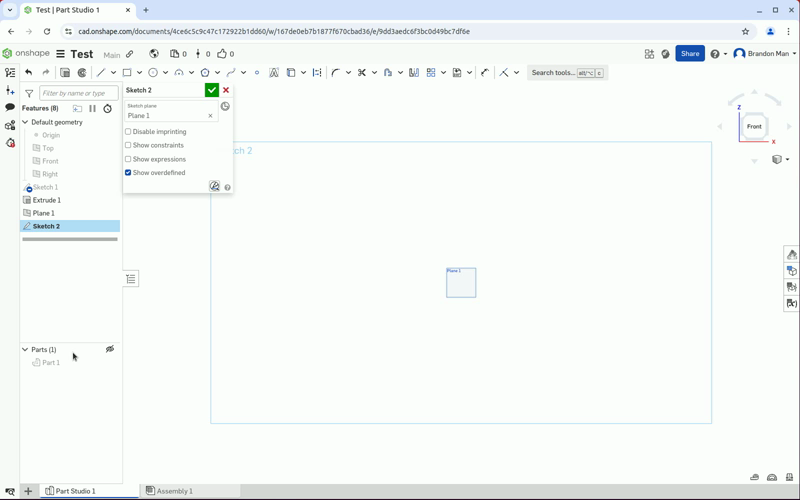
key(l)
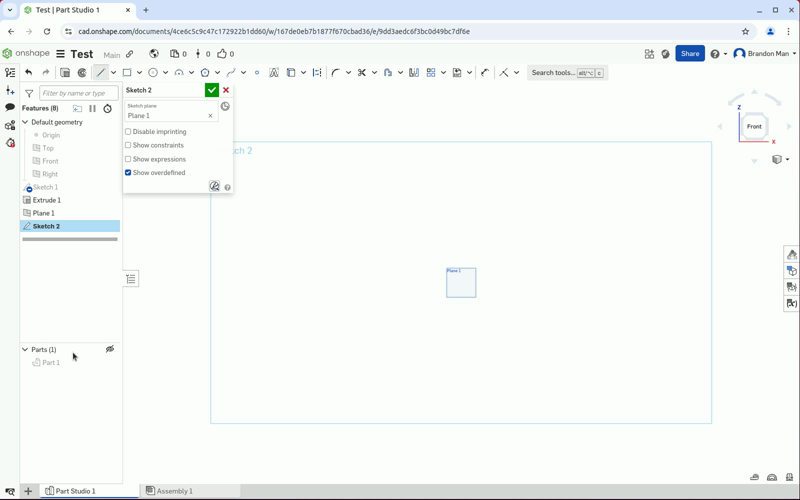
key_down(shift)
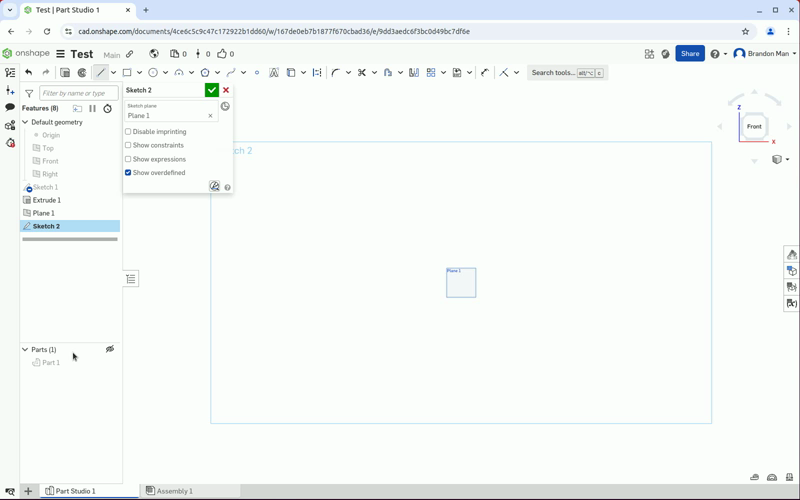
mouse_move(434, 205)
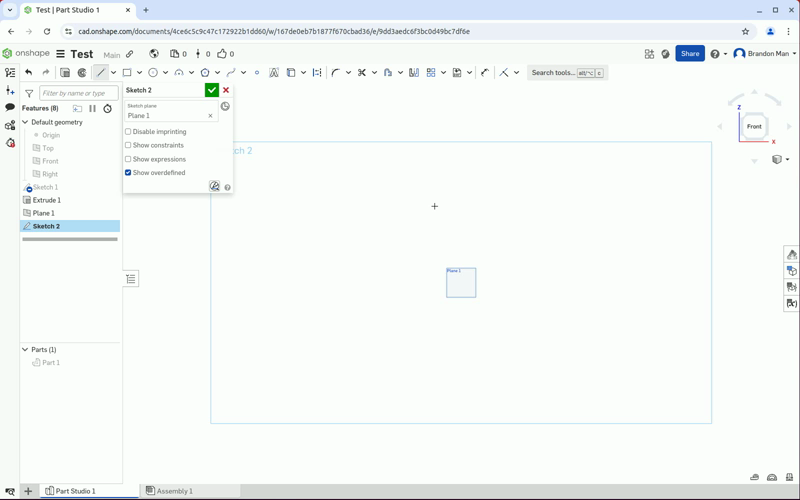
click(434, 205)
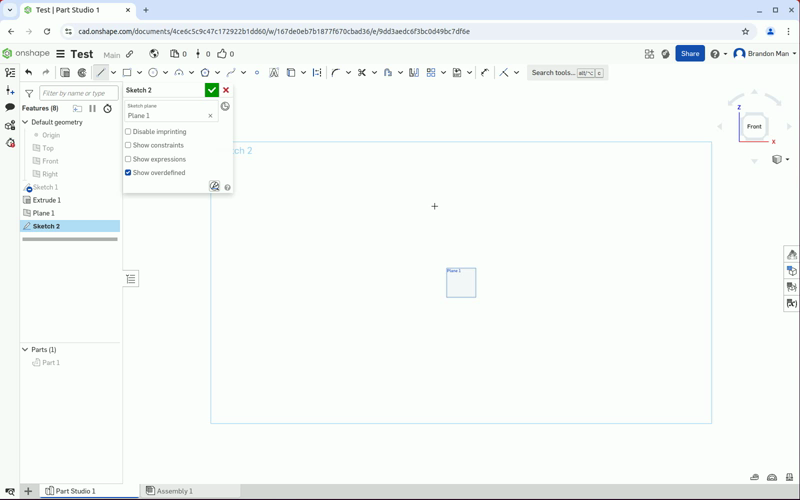
key_up(shift)
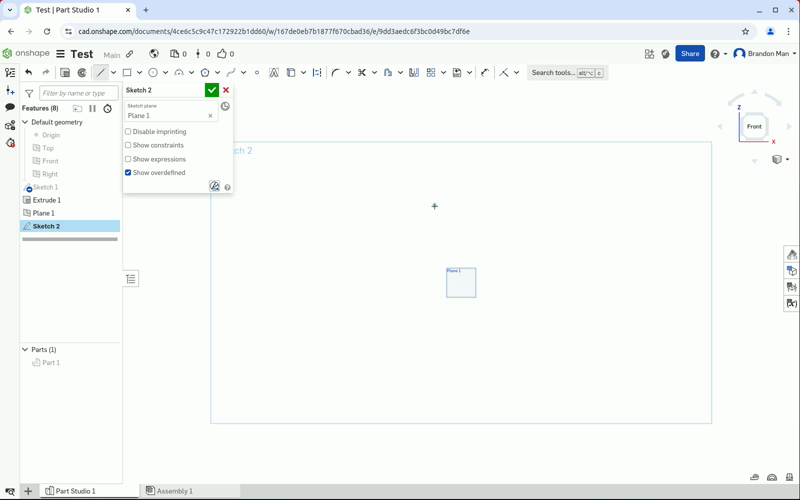
key_down(shift)
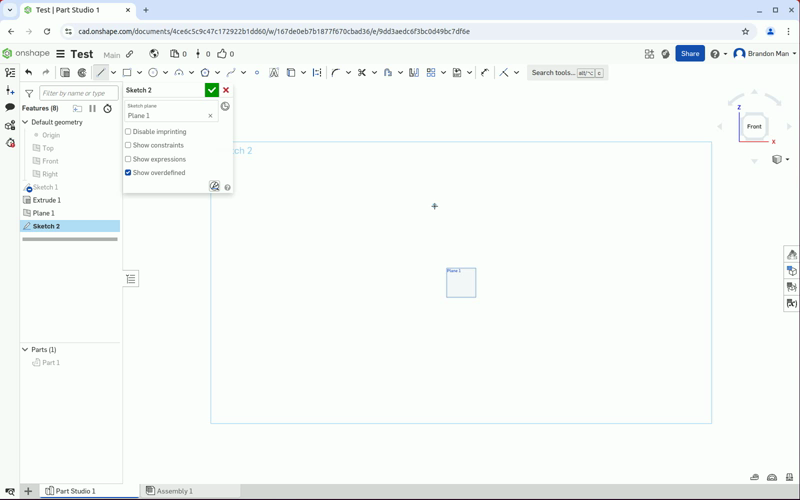
mouse_move(464, 205)
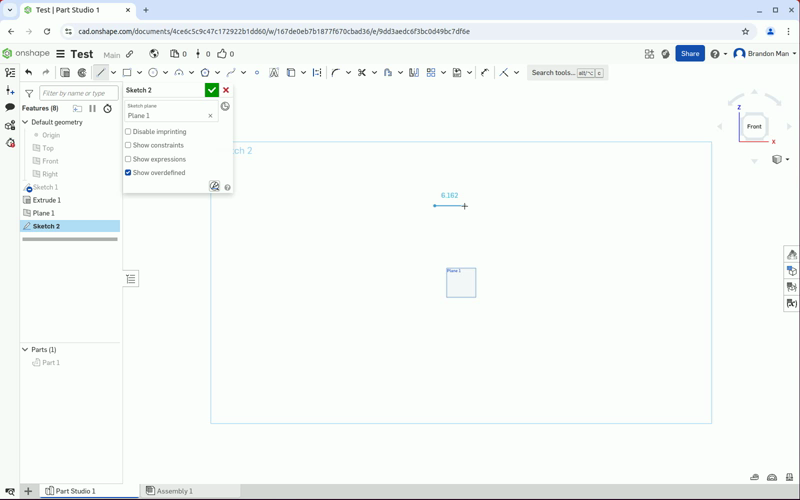
mouse_move(463, 234)
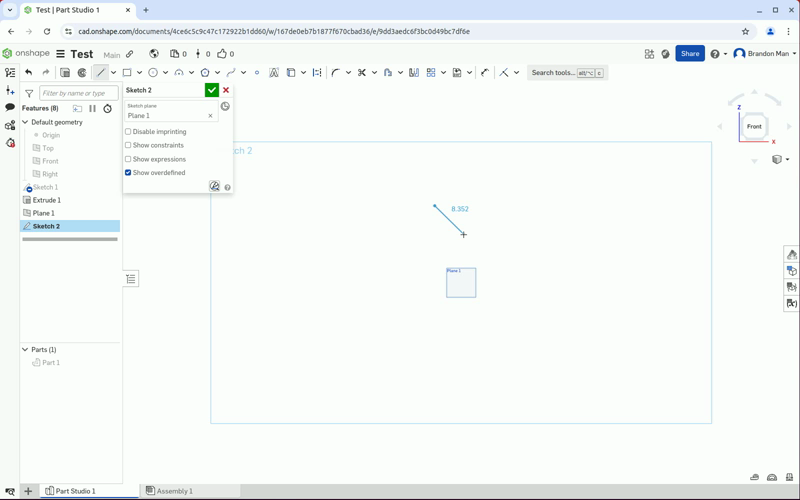
click(463, 234)
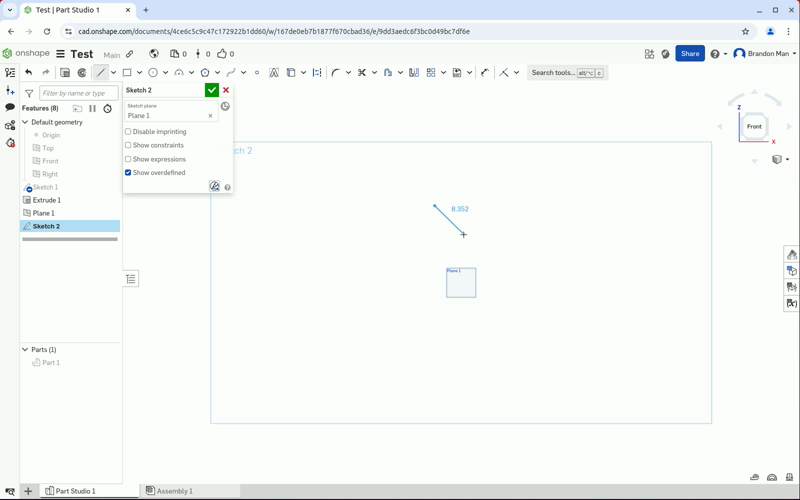
key_up(shift)
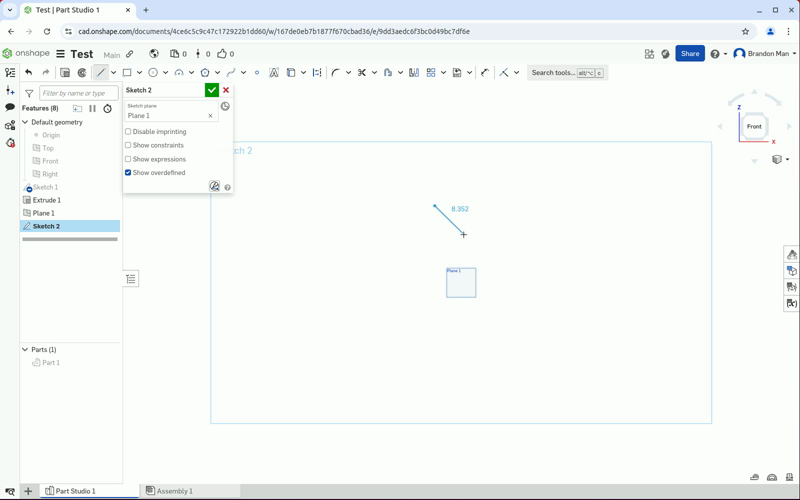
key_down(shift)
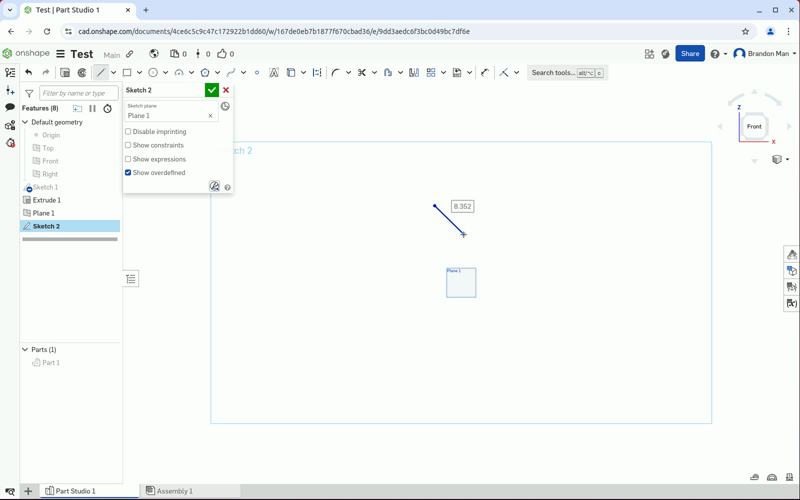
mouse_move(493, 234)
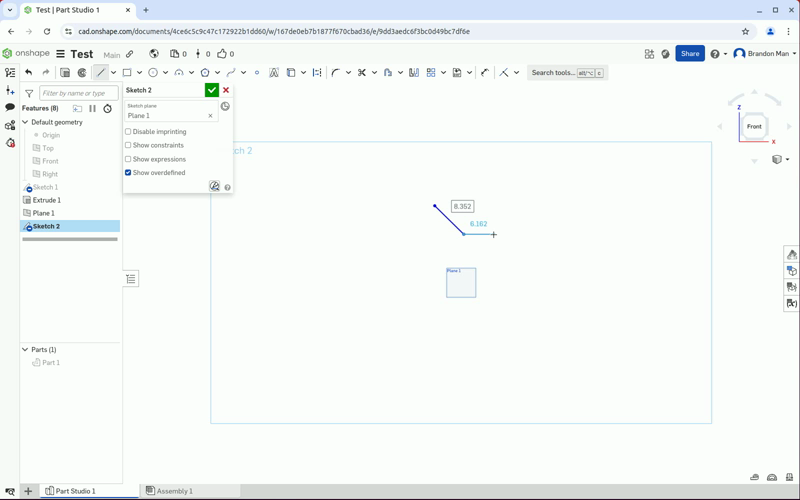
mouse_move(491, 205)
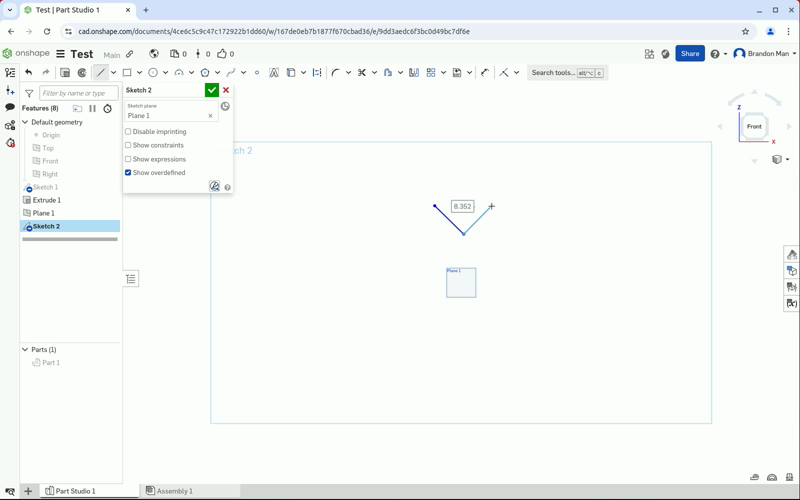
click(491, 205)
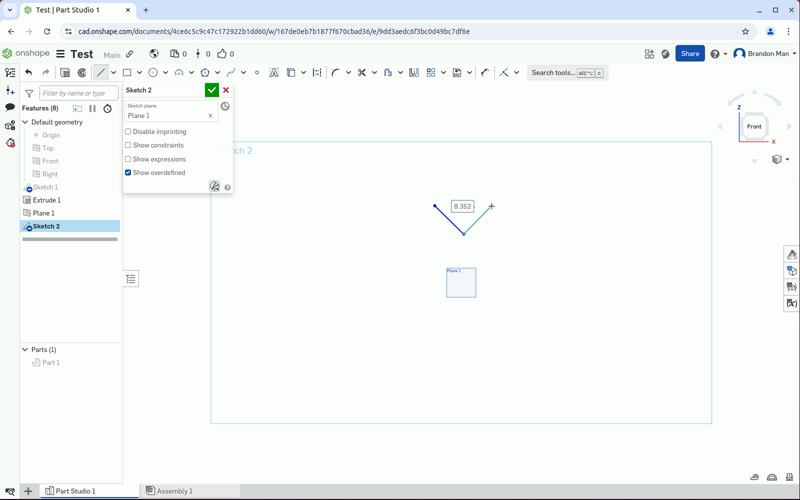
key_up(shift)
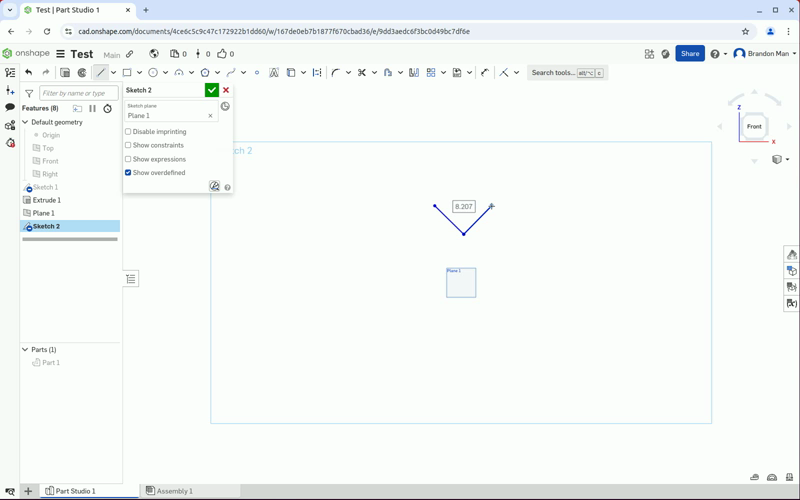
mouse_move(521, 205)
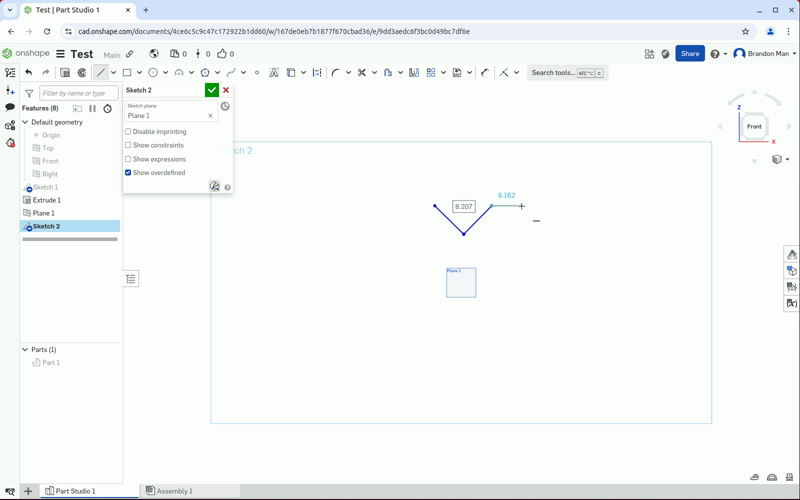
key_down(shift)
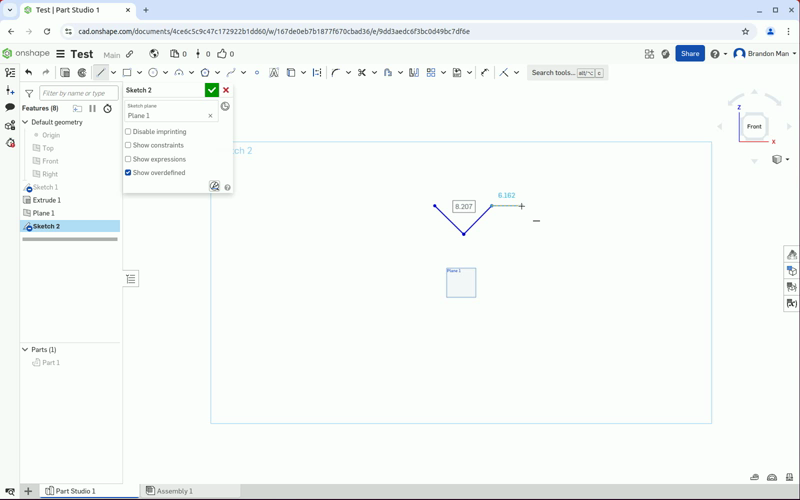
mouse_move(434, 205)
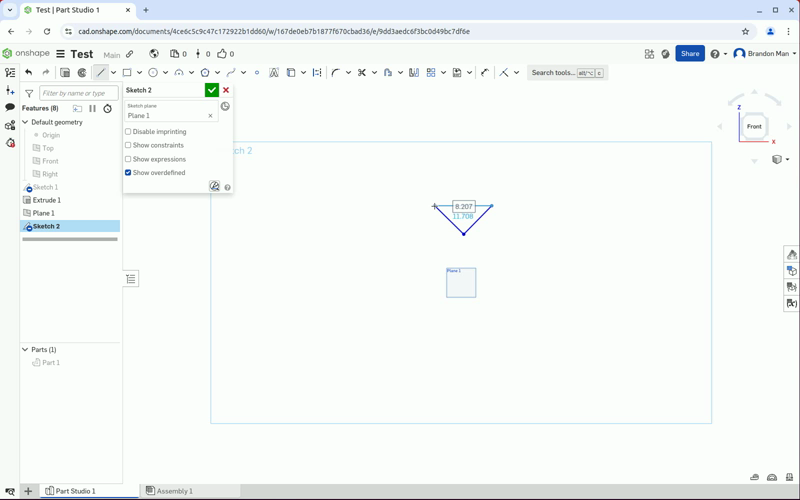
key_up(shift)
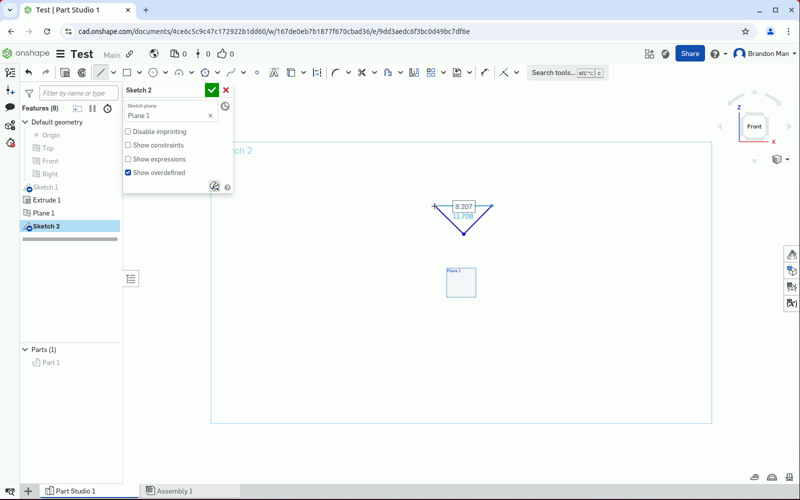
click(434, 205)
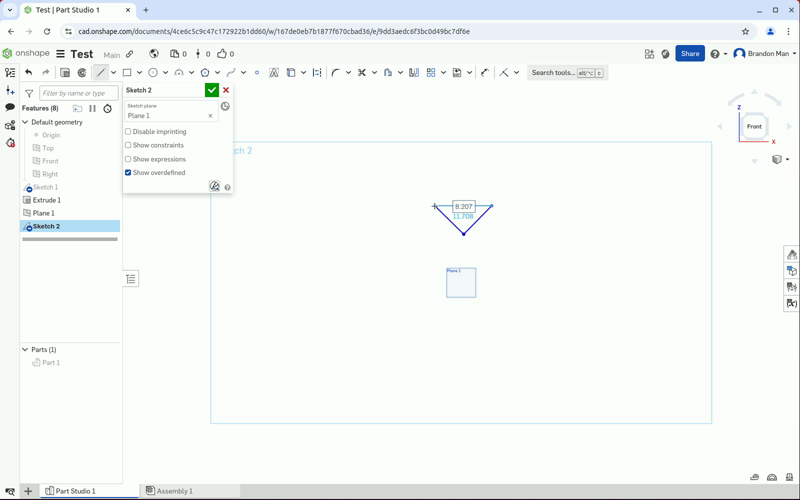
key(esc)
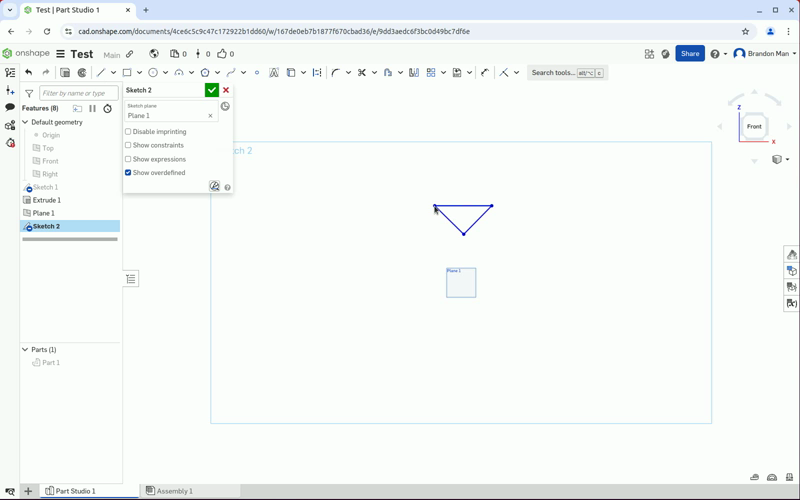
mouse_move(467, 215)
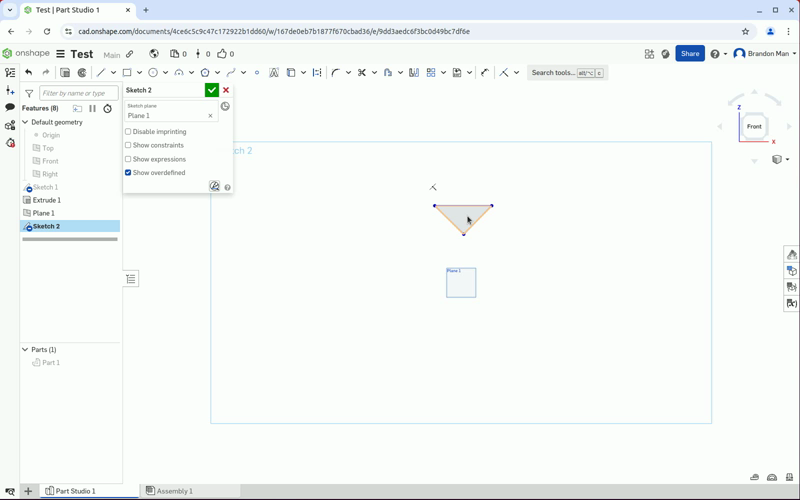
scroll(6)
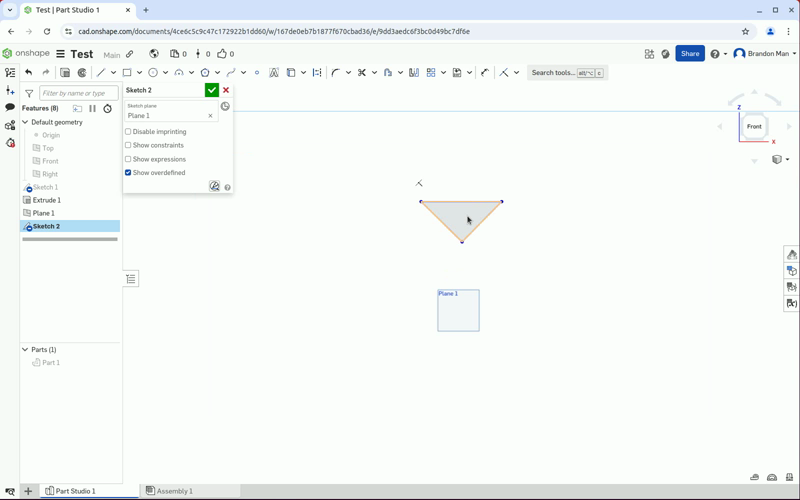
scroll(6)
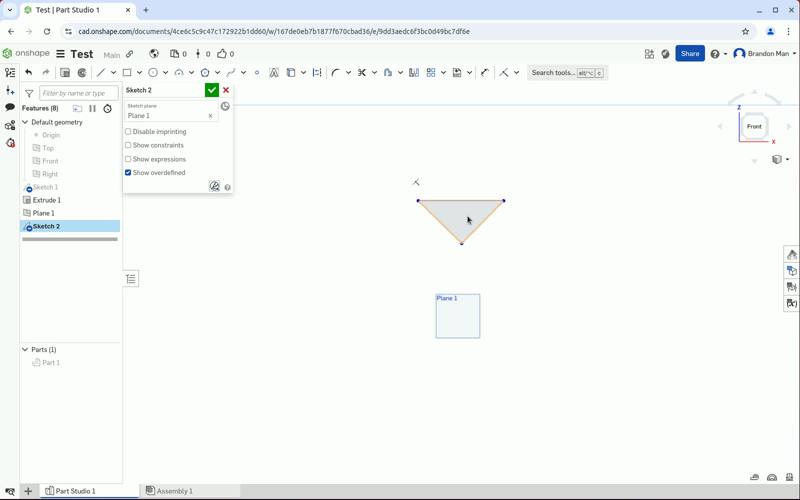
scroll(6)
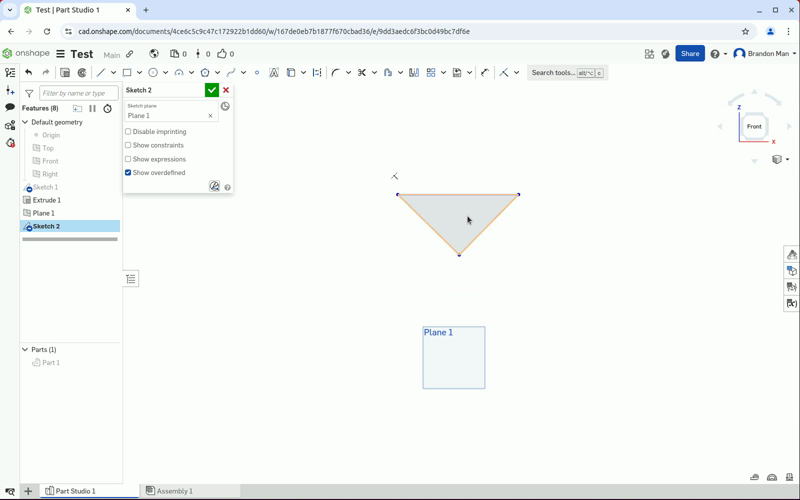
scroll(6)
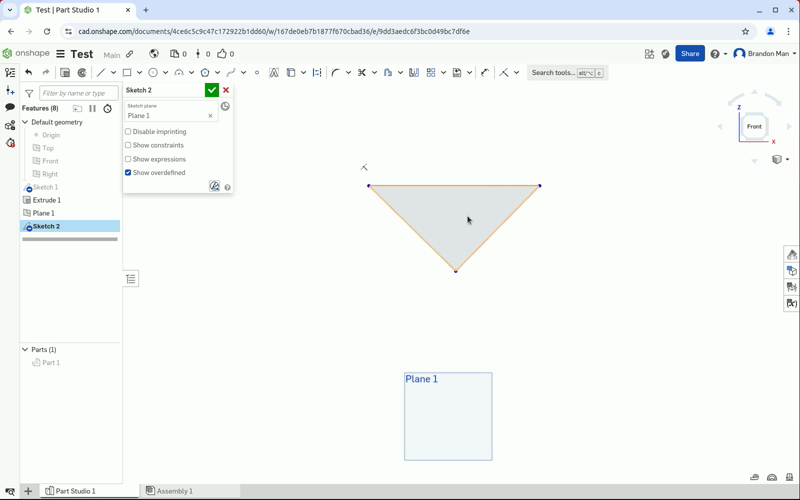
scroll(6)
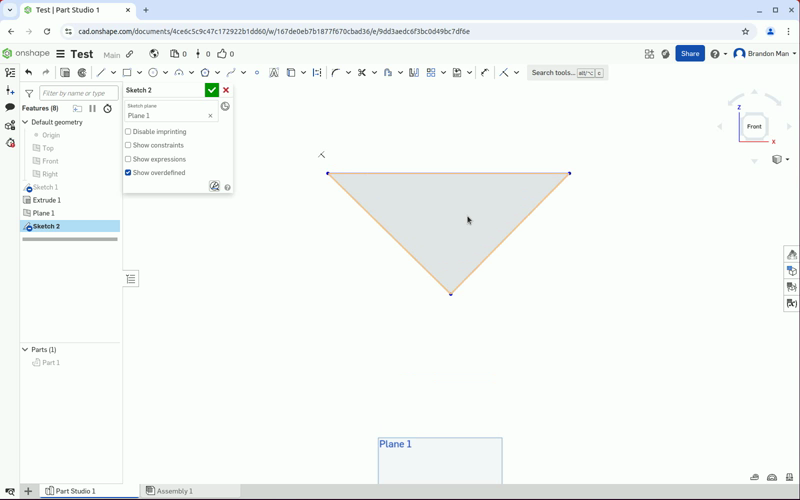
scroll(6)
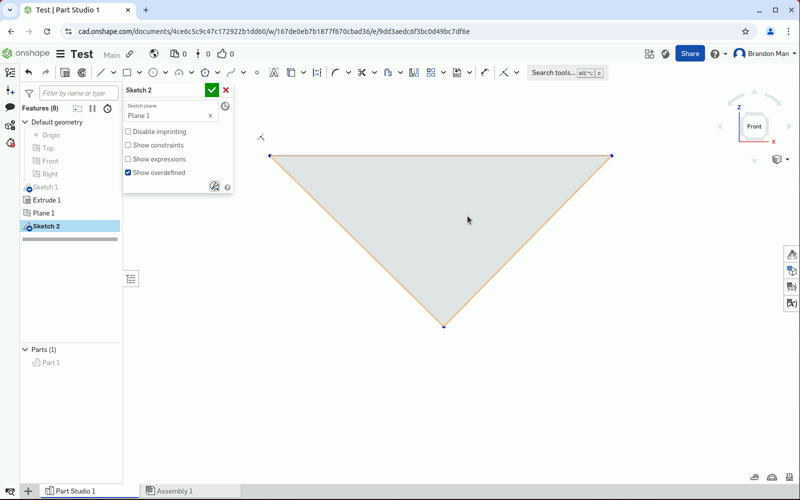
scroll(6)
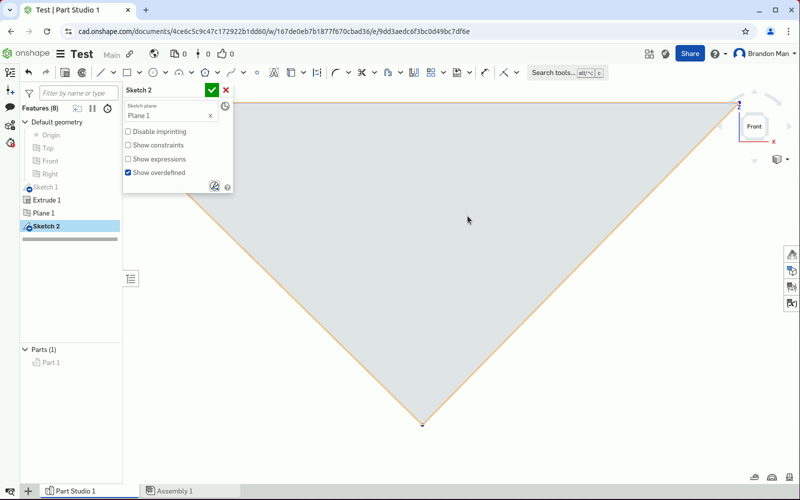
click(467, 215)
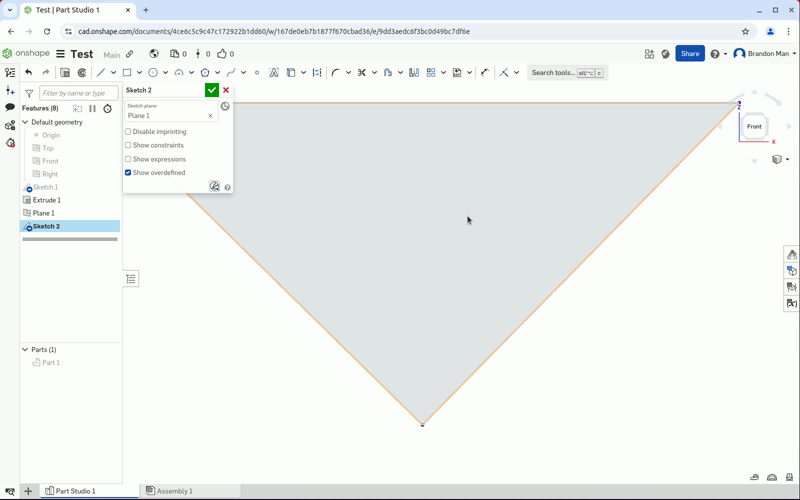
scroll(-6)
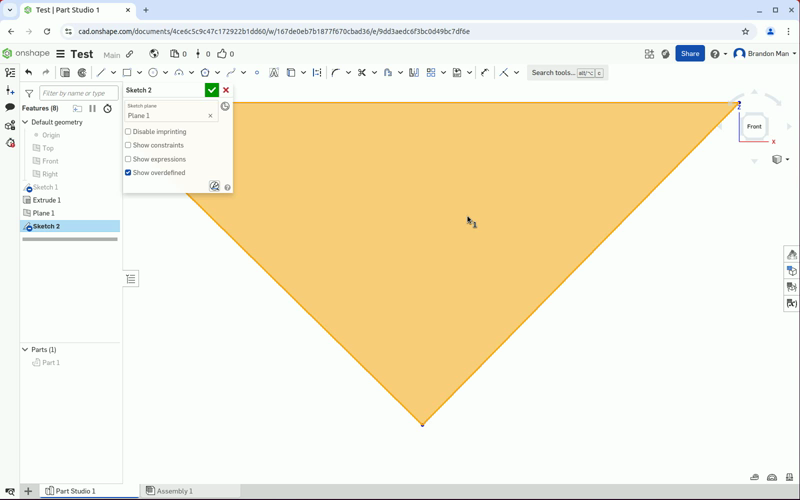
scroll(-6)
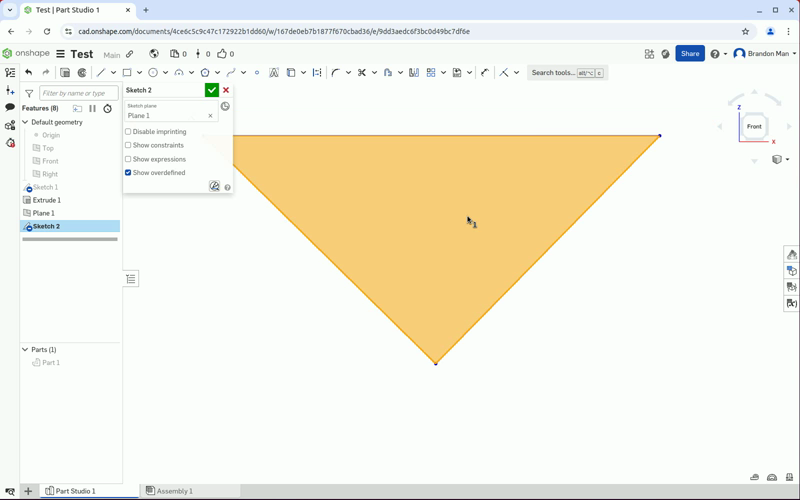
scroll(-6)
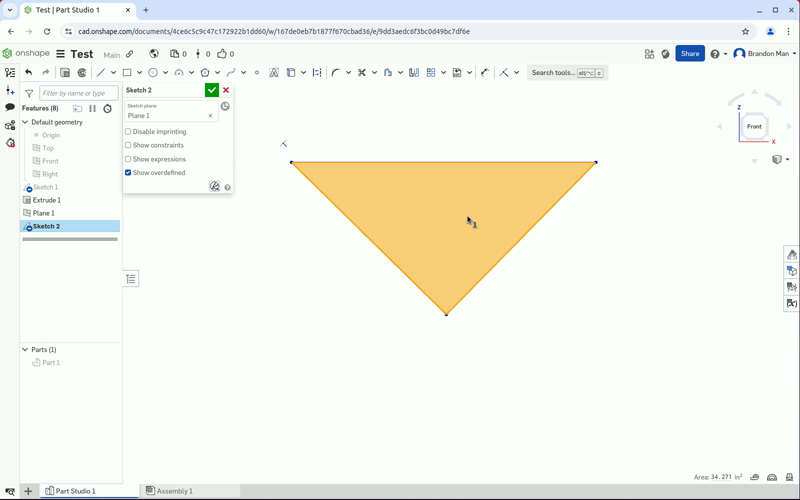
scroll(-6)
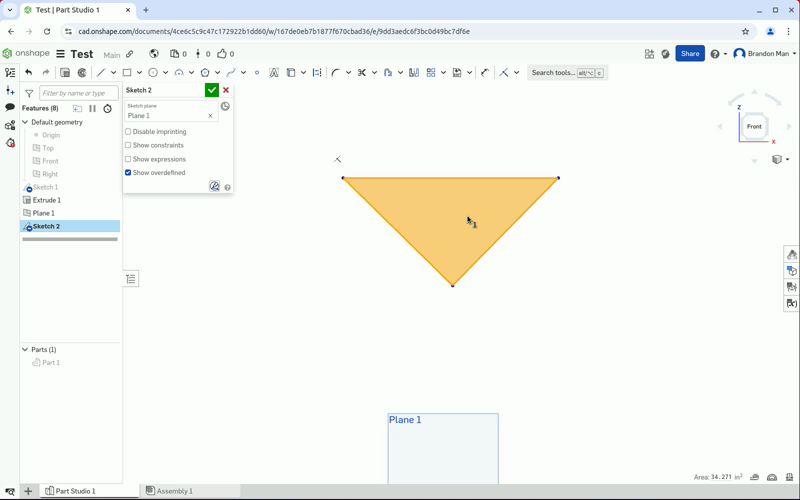
scroll(-6)
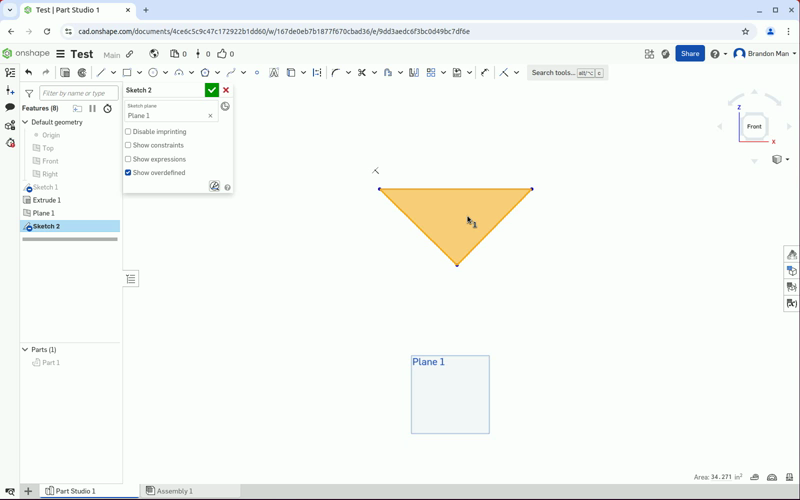
scroll(-6)
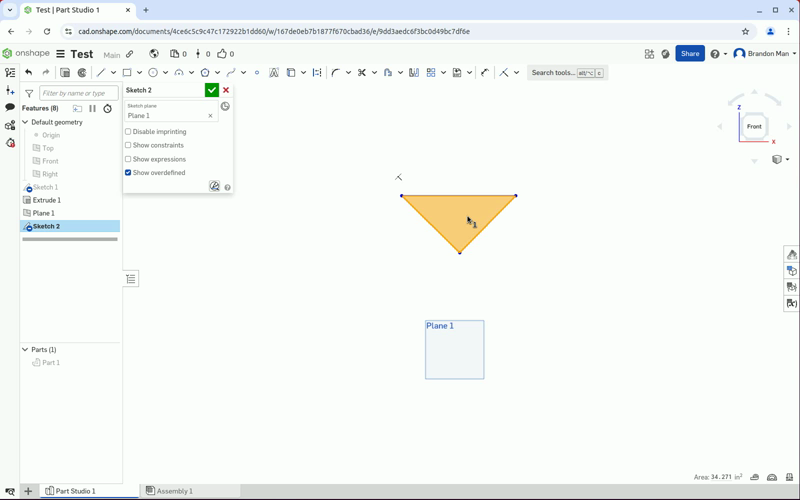
scroll(-6)
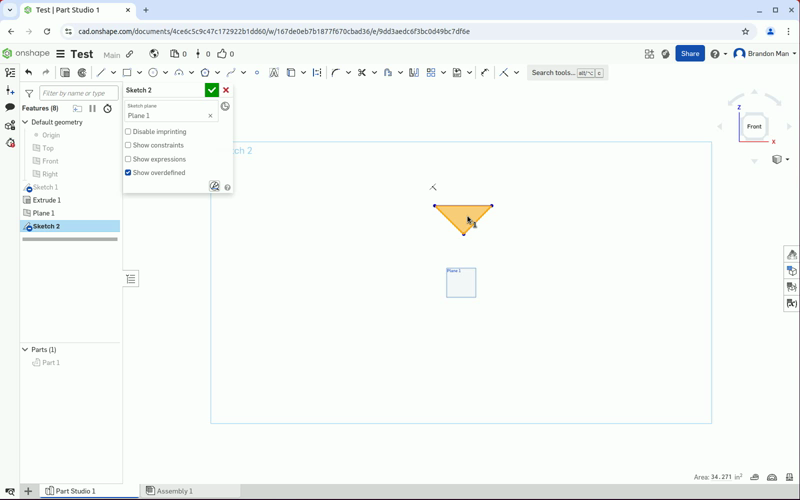
mouse_move(73, 352)
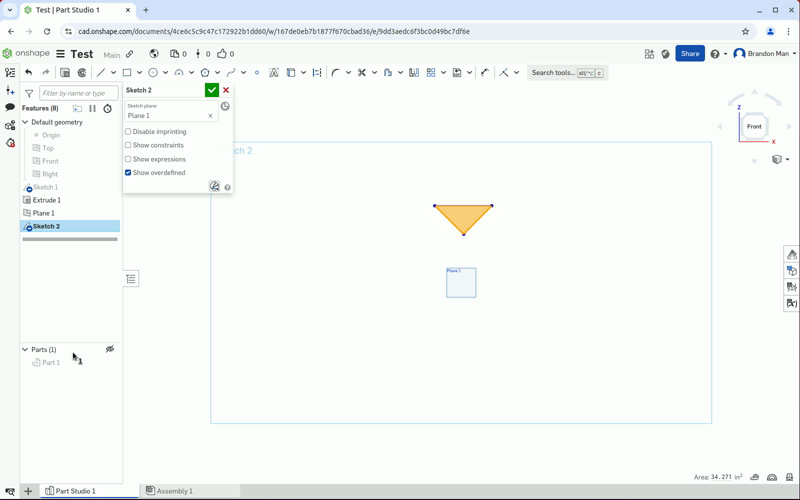
key(shift+y)
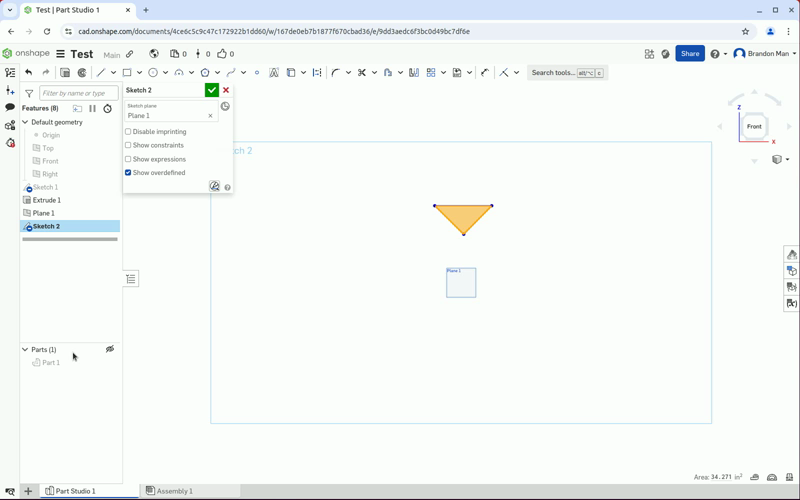
key(shift+e)
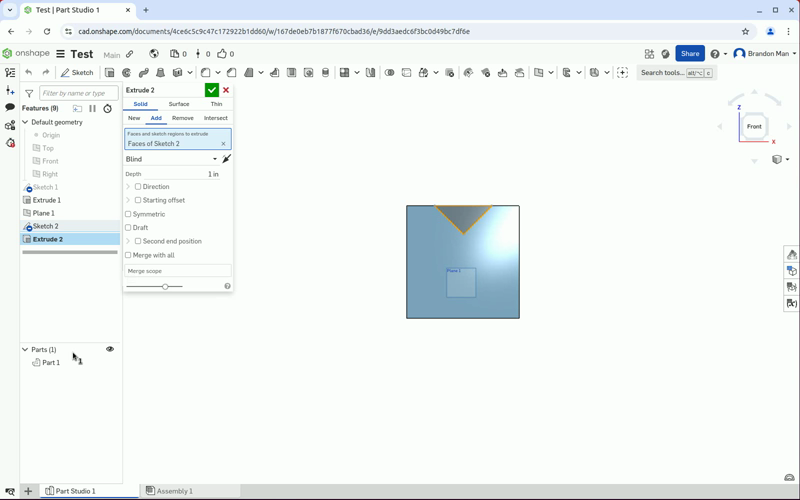
mouse_move(143, 106)
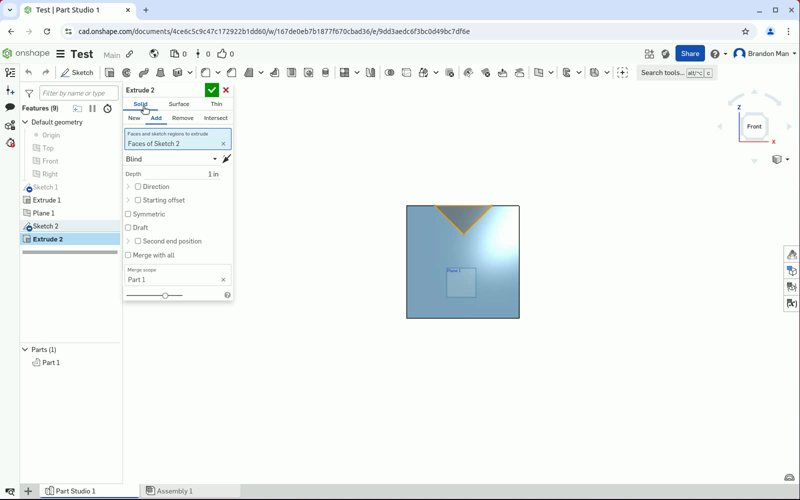
click(143, 106)
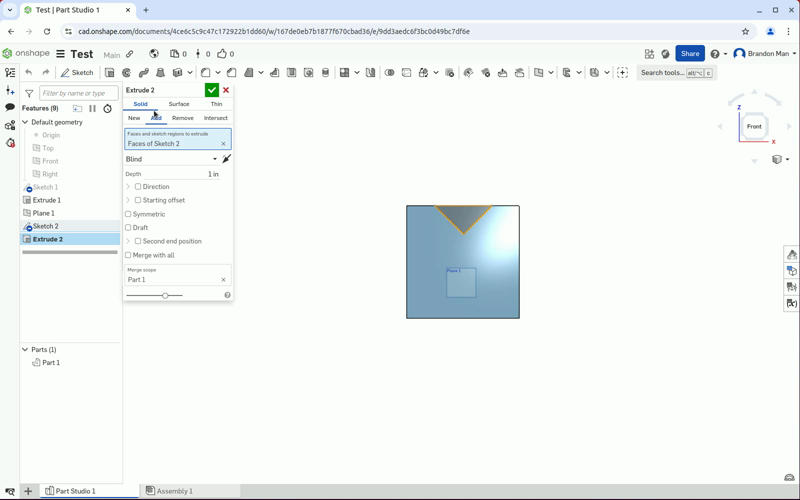
mouse_move(186, 120)
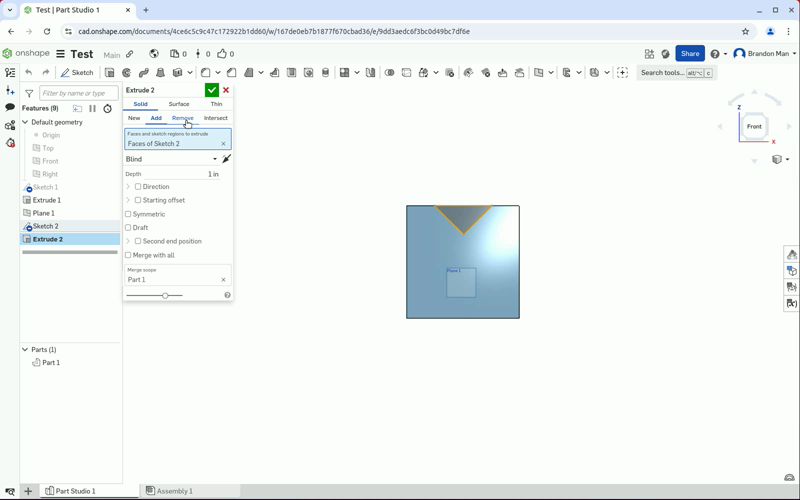
click(186, 120)
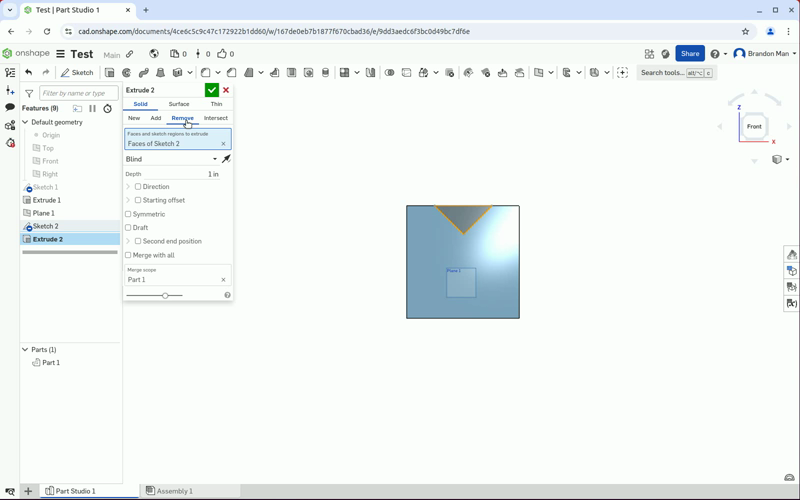
key(tab, 4)
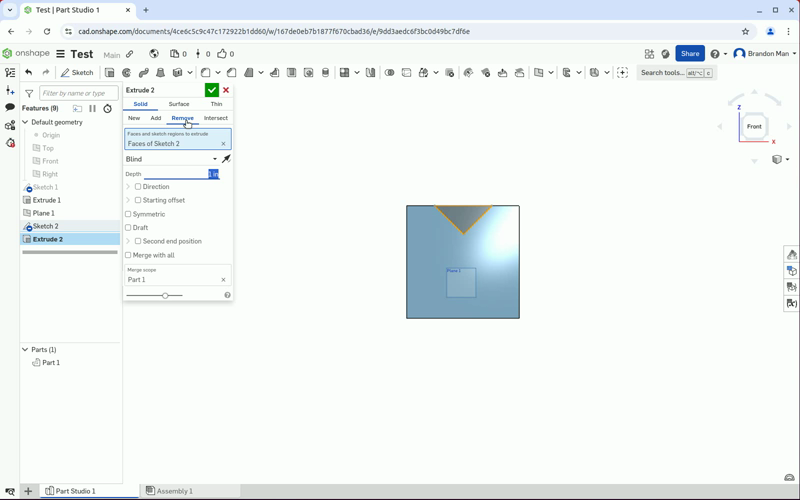
text(23.108)
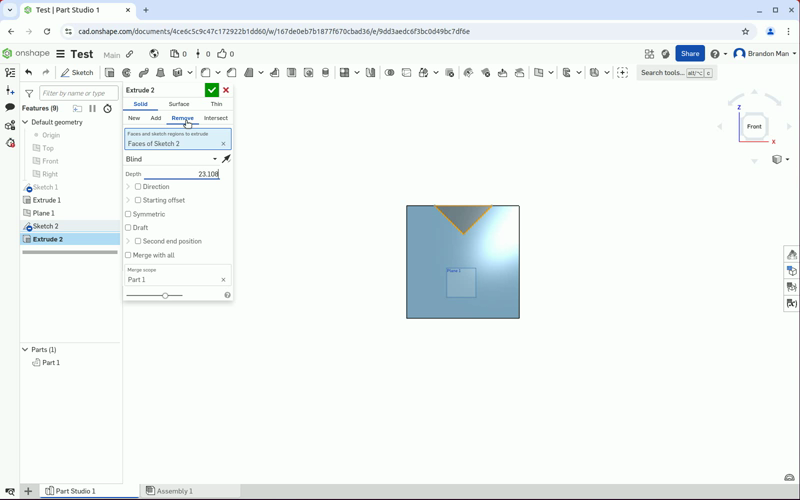
key(tab, 6)
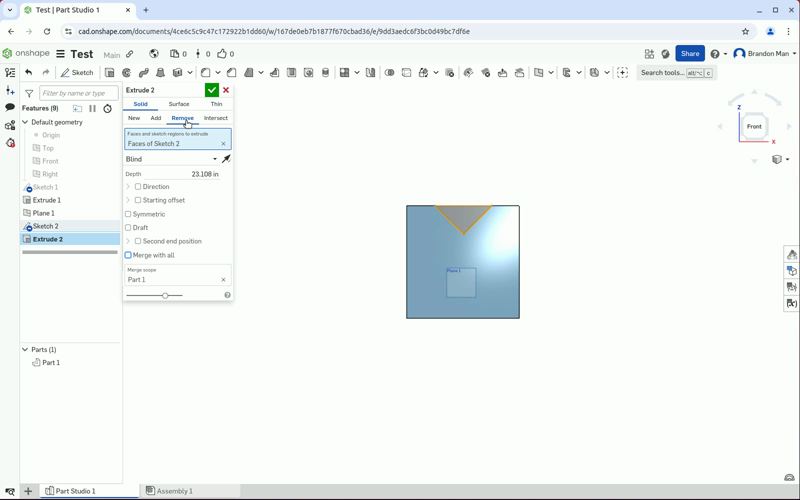
key(space)
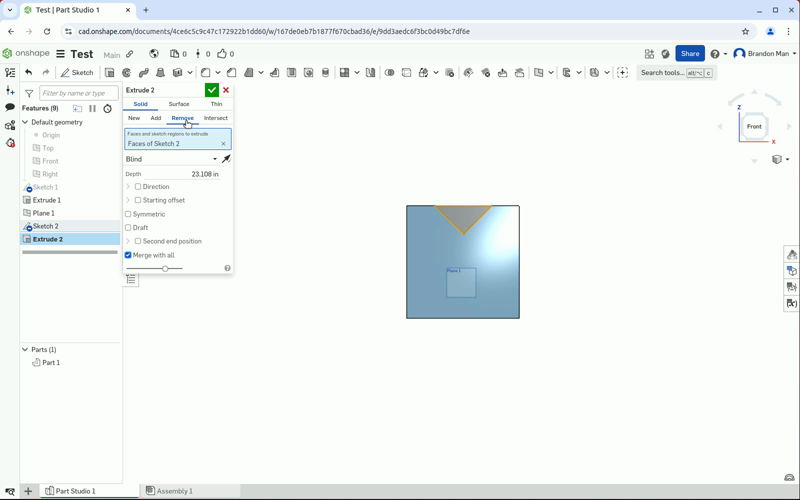
key(enter)
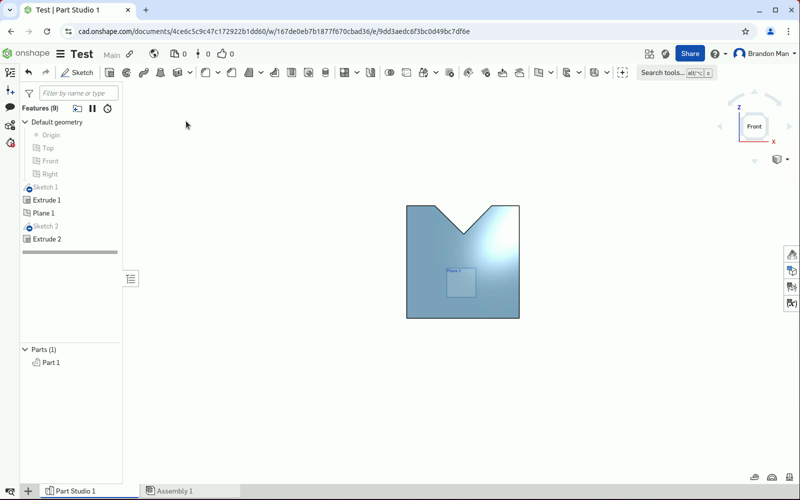
key(shift+h)
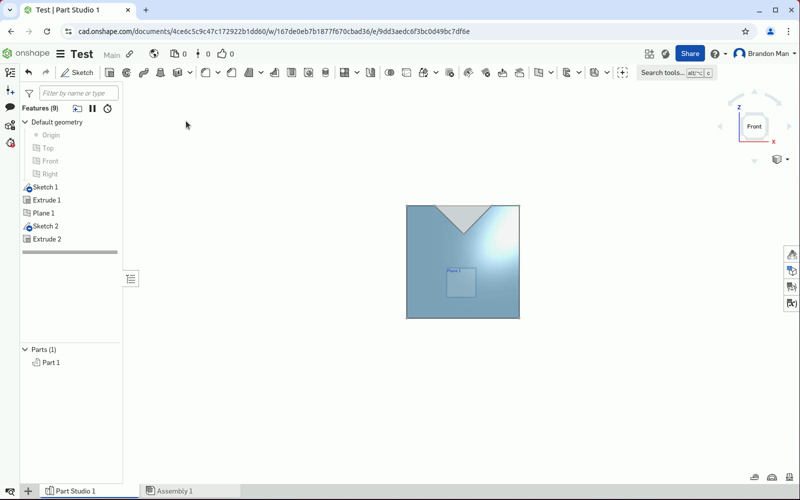
key(shift+h)
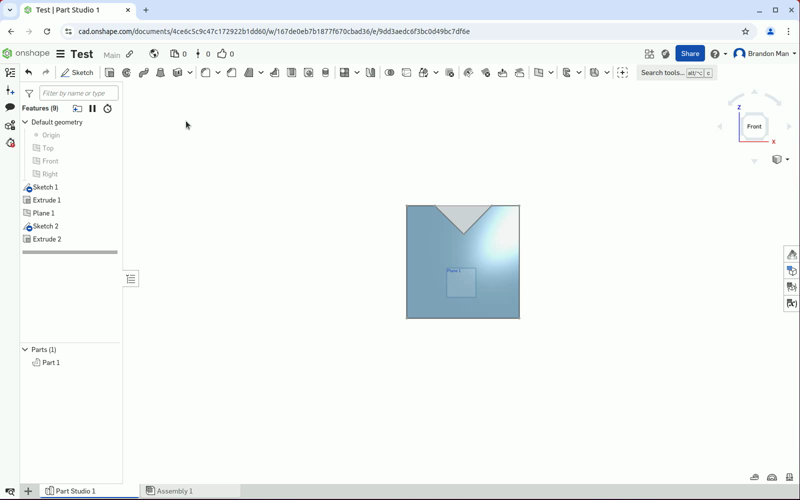
key(shift+7)
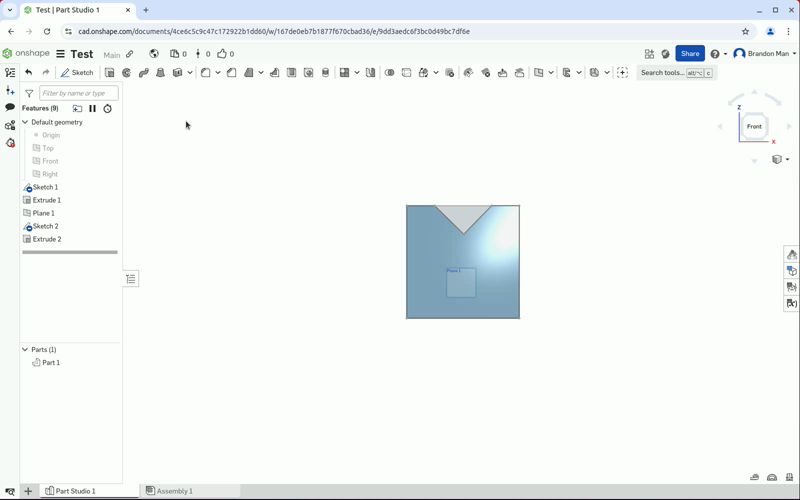
key(left, 2)
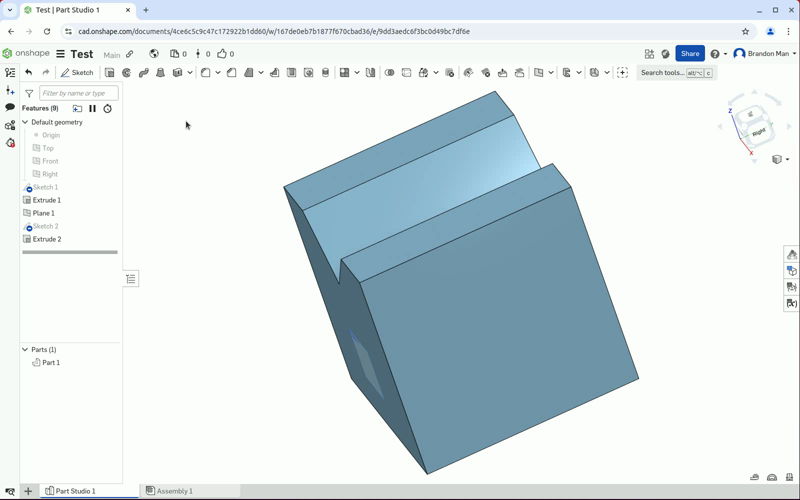
key(down, 2)
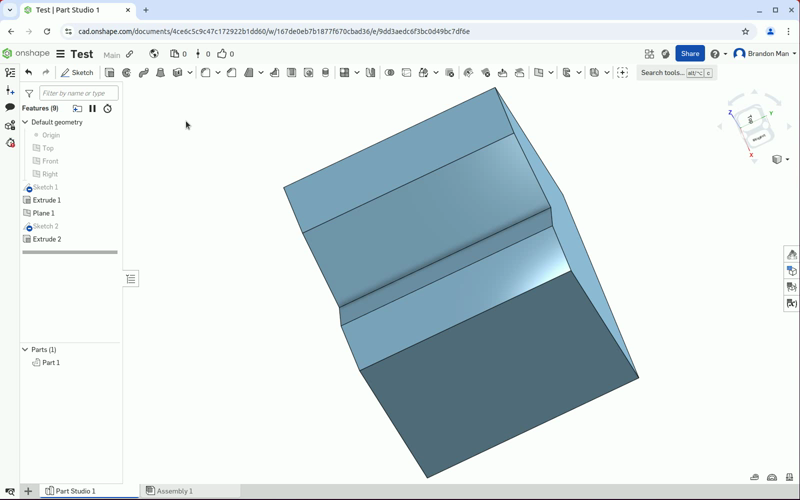
key(up, 2)
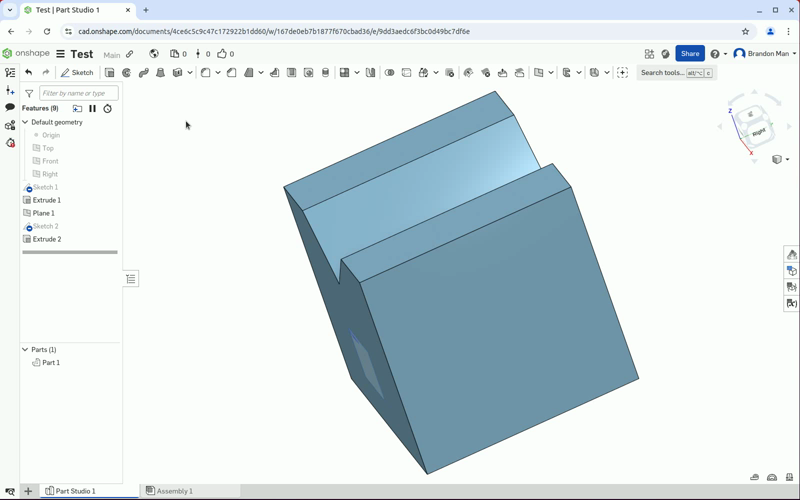
key(right, 2)
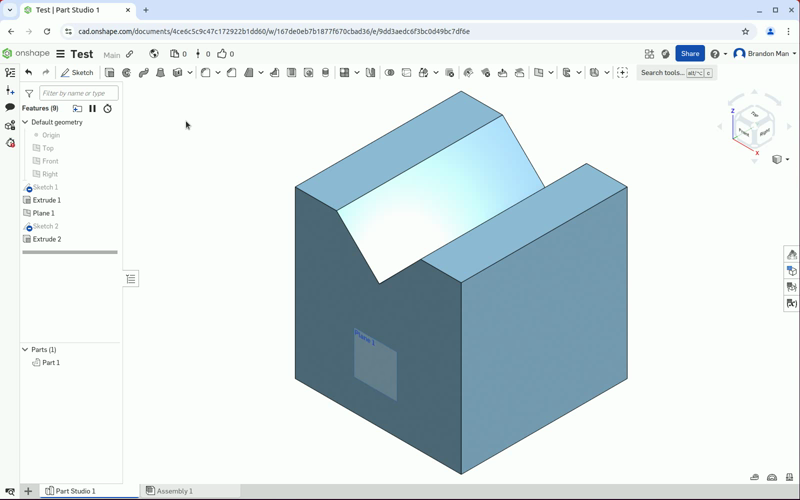
mouse_move(73, 189)
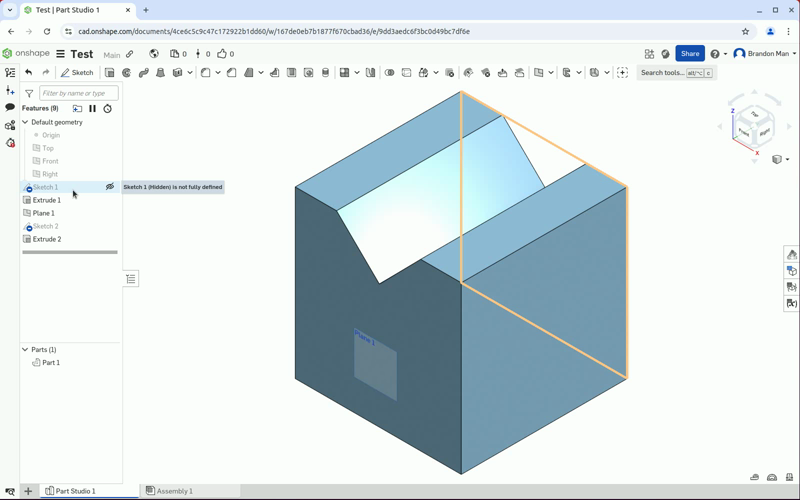
click(73, 189)